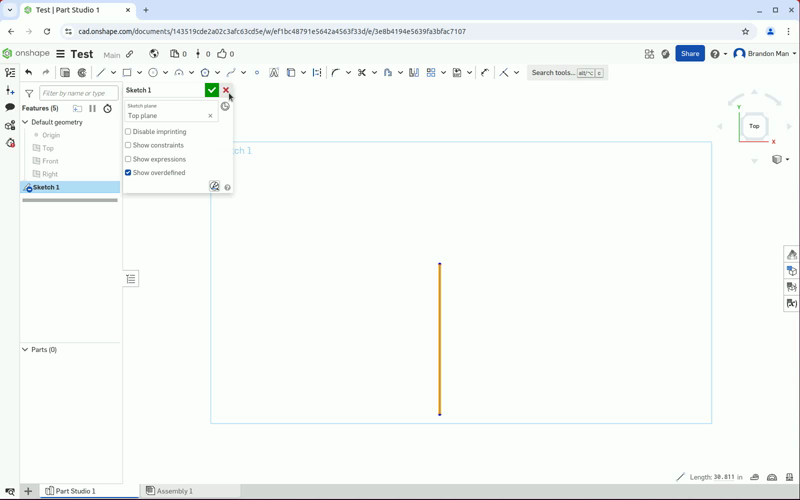
key(shift+h)
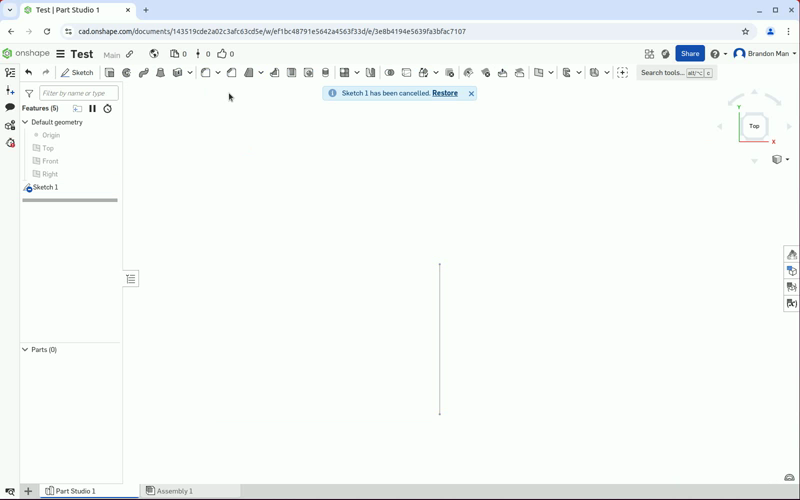
key(shift+s)
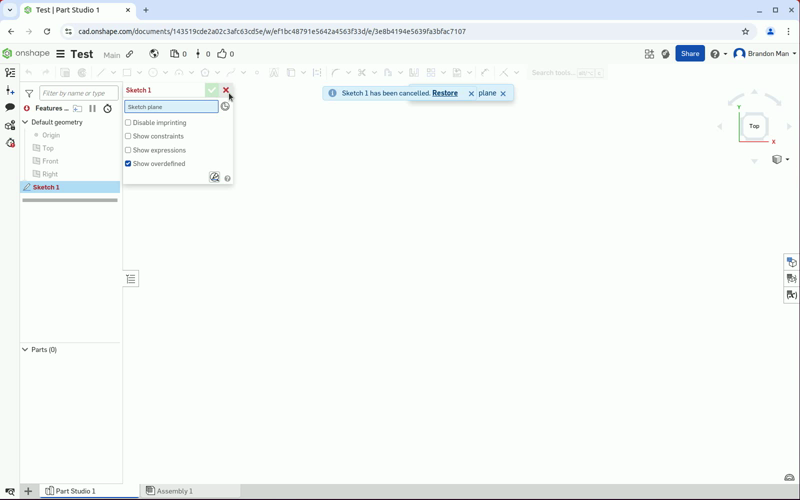
mouse_move(73, 150)
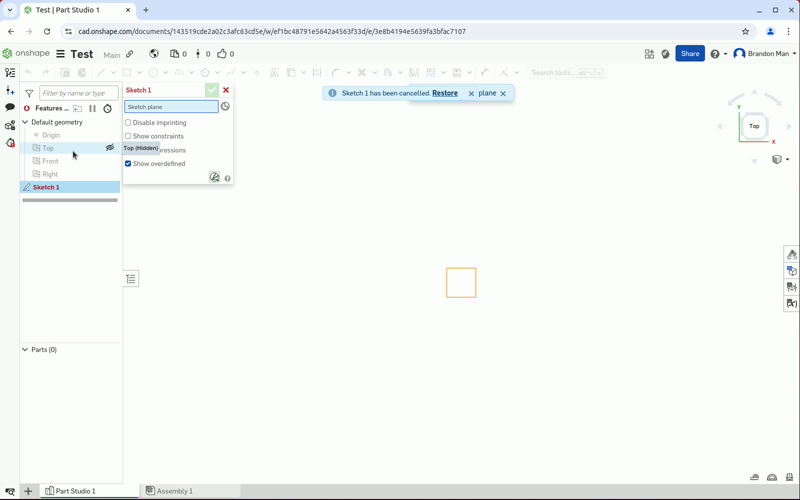
click(73, 150)
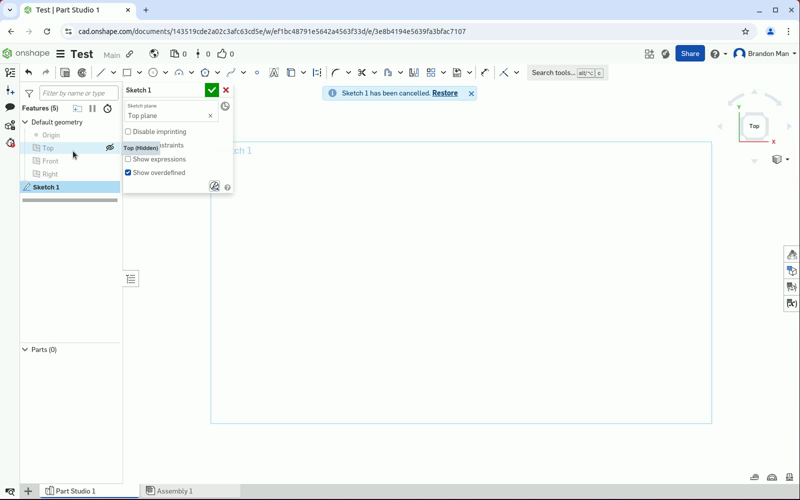
mouse_move(73, 352)
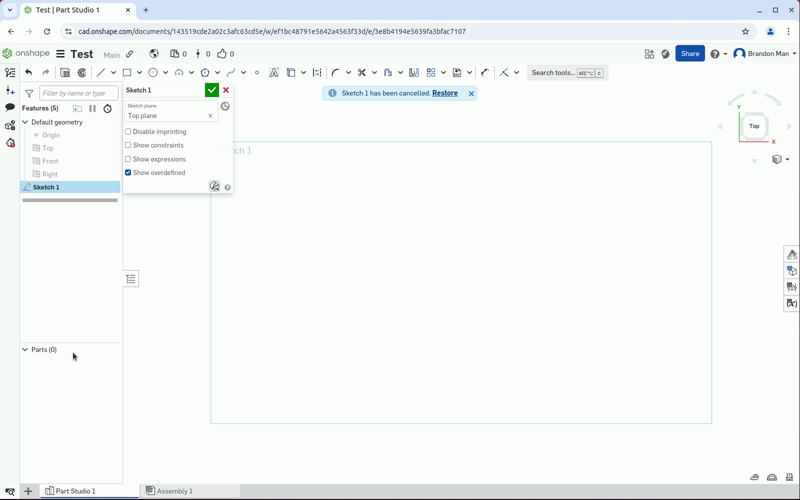
key(y)
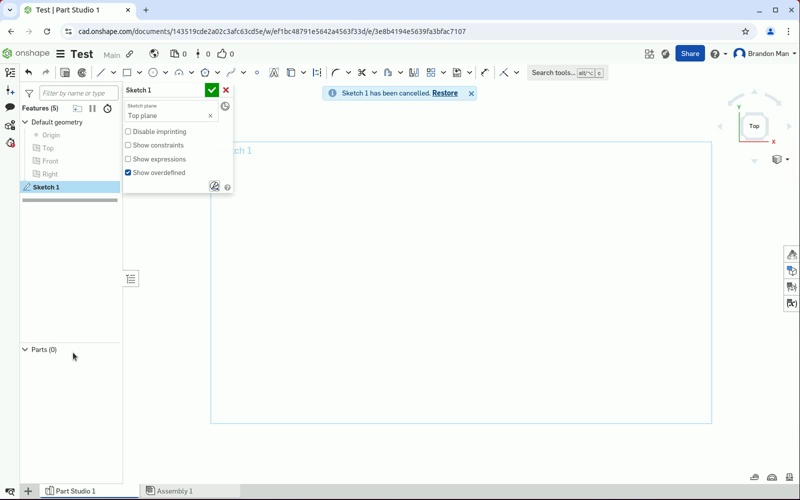
key(l)
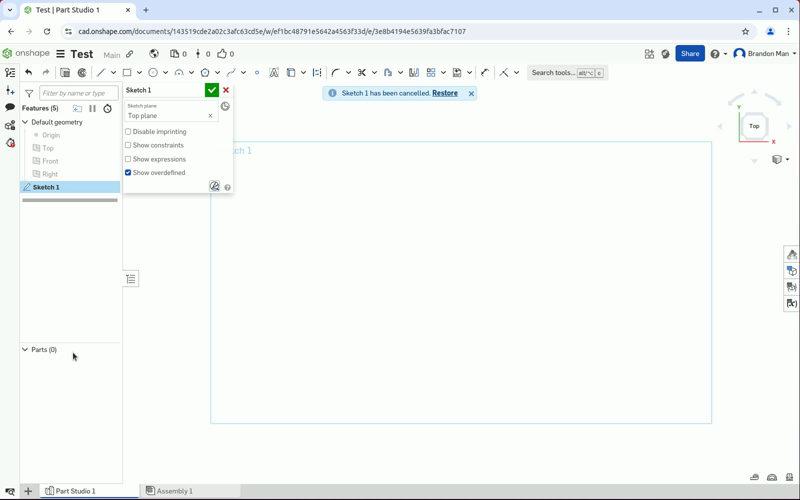
key_down(shift)
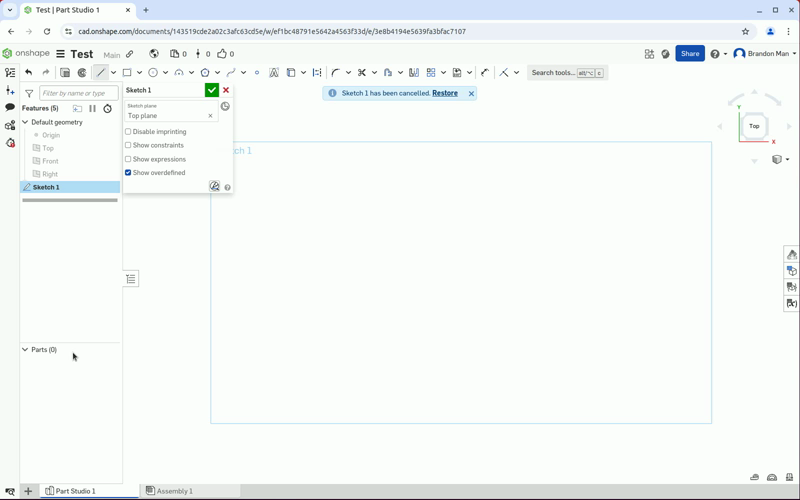
mouse_move(393, 333)
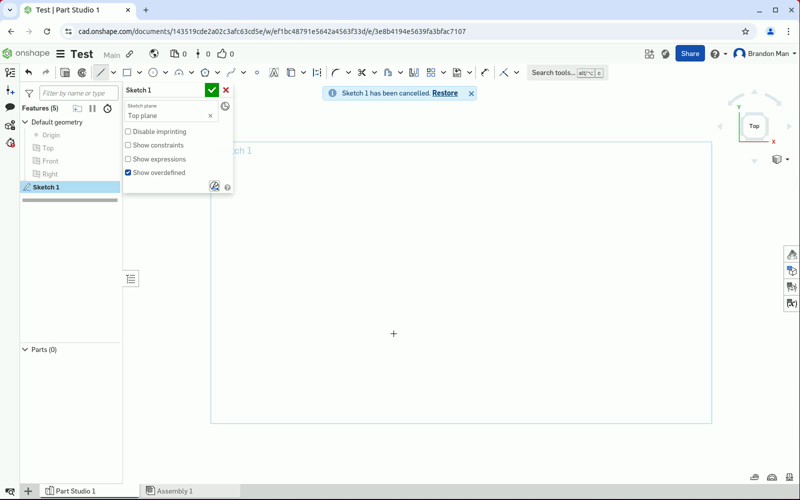
click(393, 333)
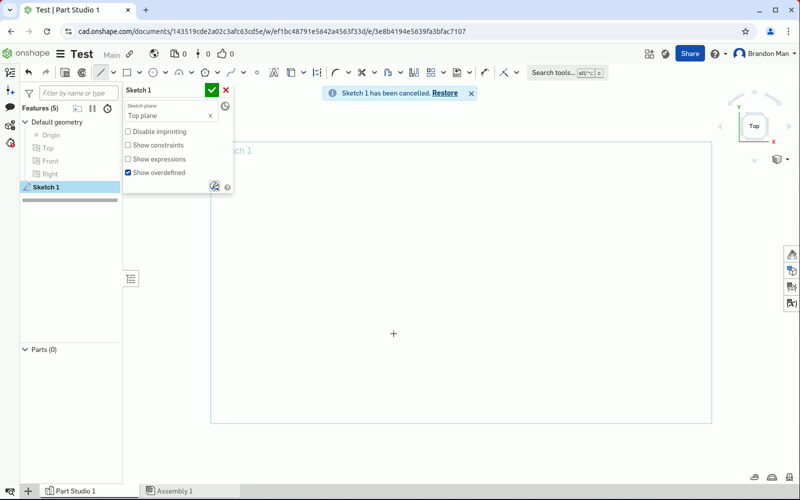
key_up(shift)
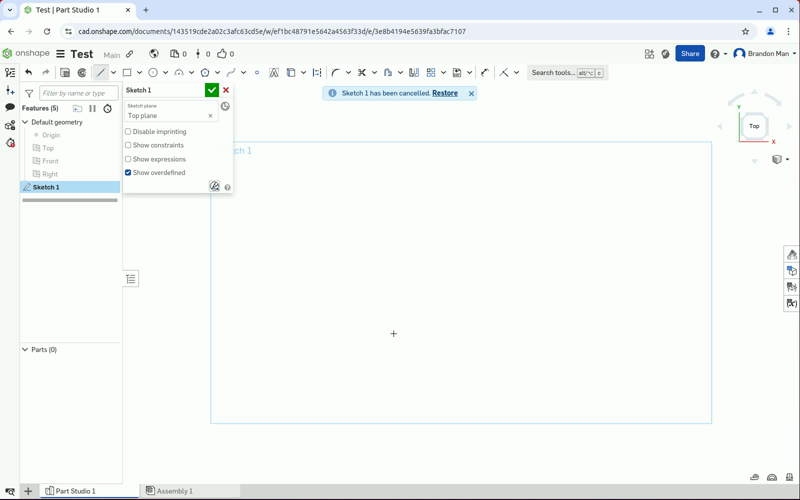
key_down(shift)
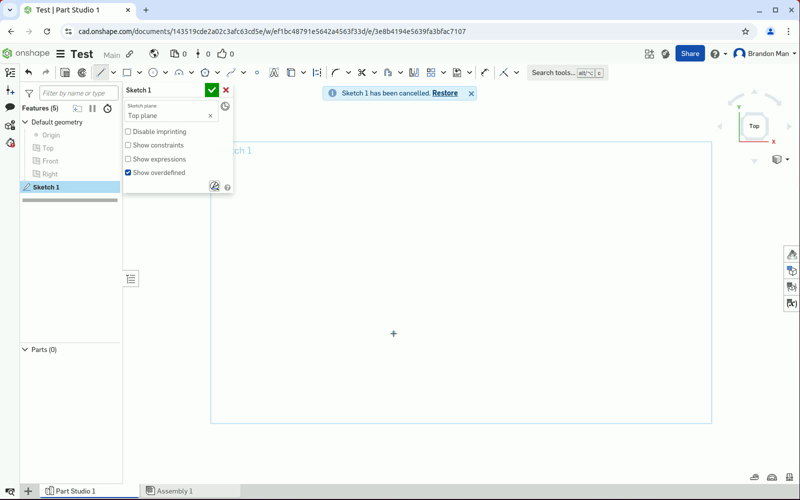
mouse_move(423, 333)
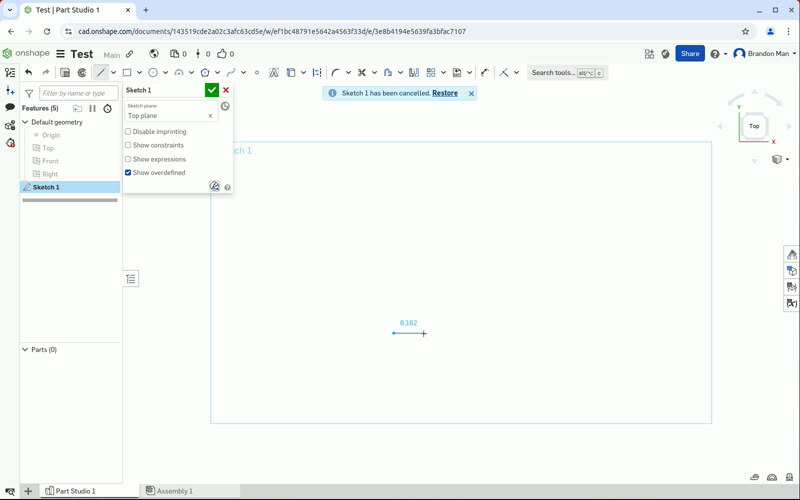
mouse_move(404, 333)
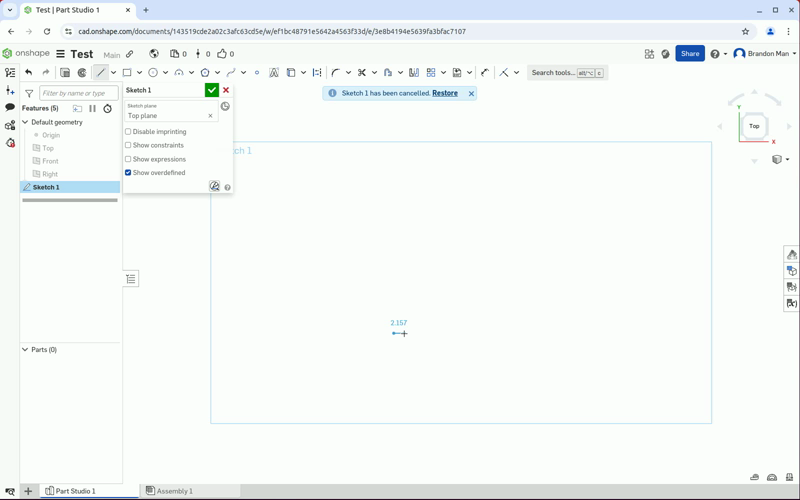
click(404, 333)
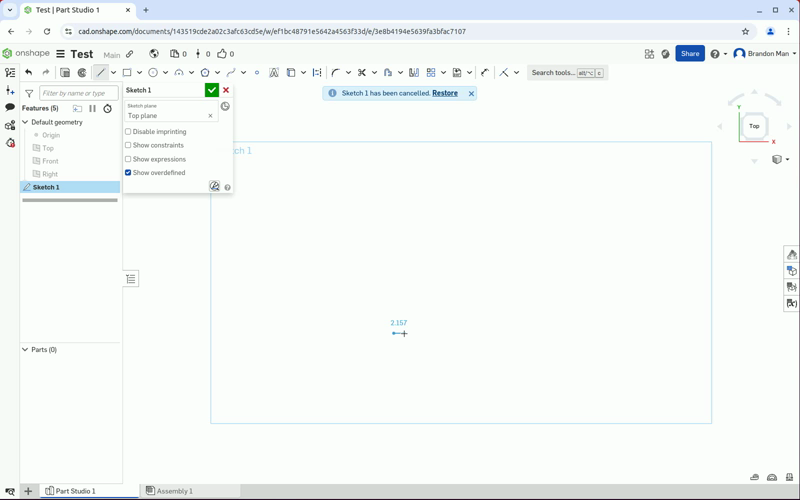
key_up(shift)
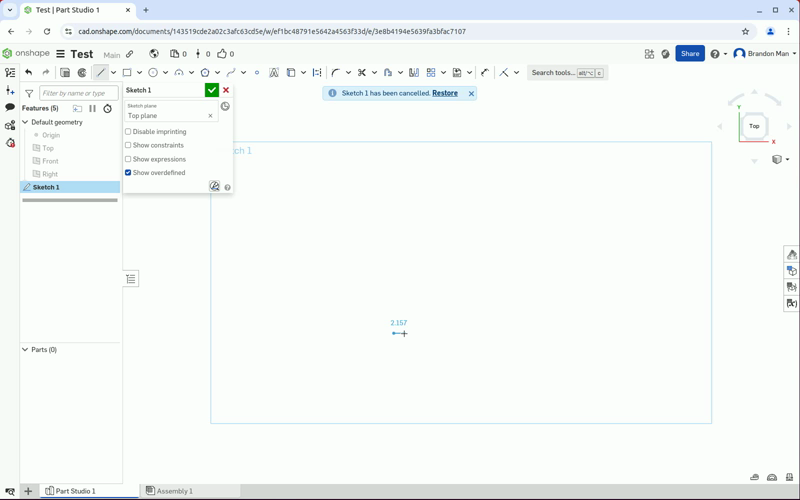
key_down(shift)
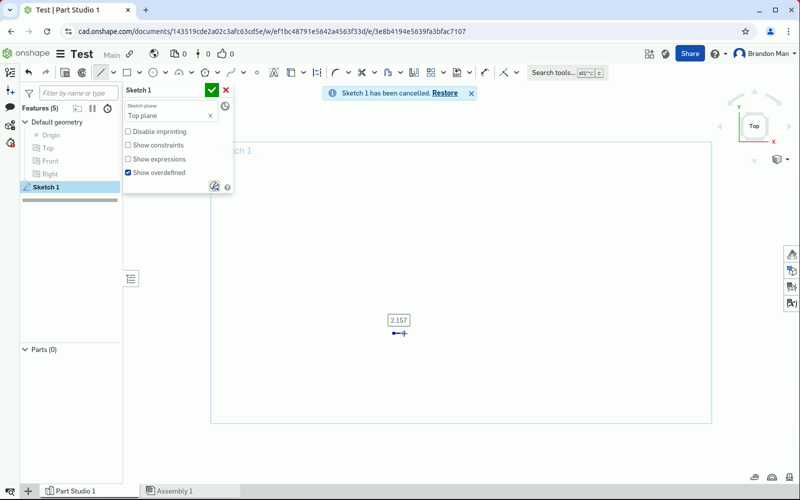
mouse_move(522, 333)
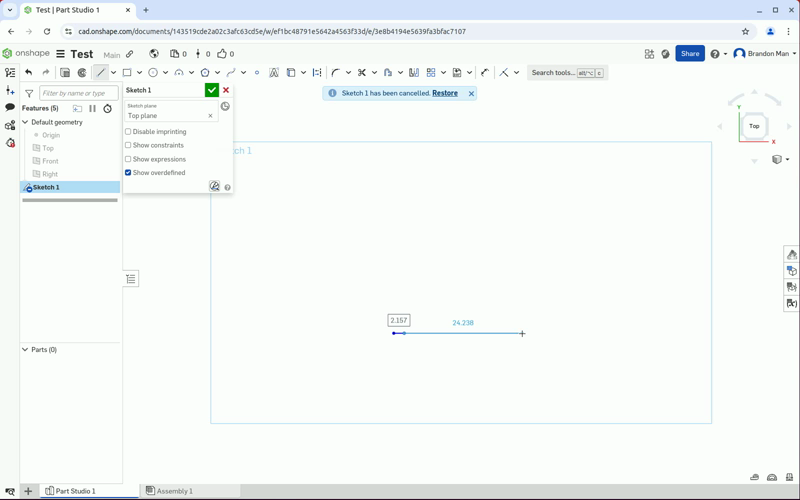
click(522, 333)
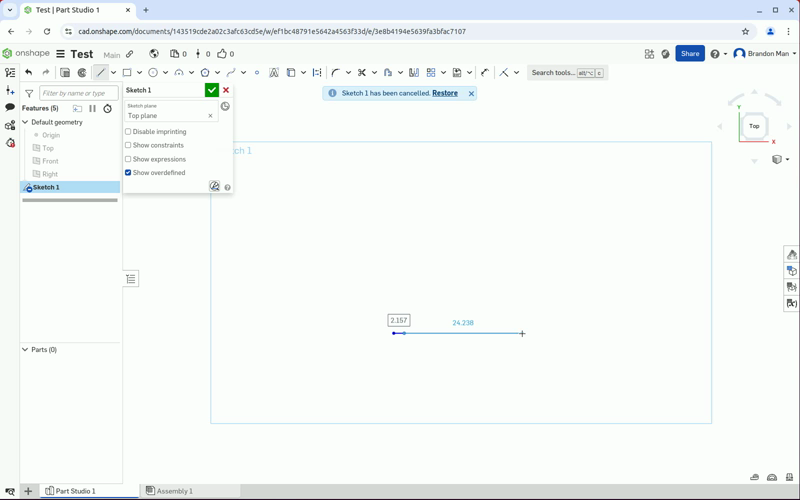
key_up(shift)
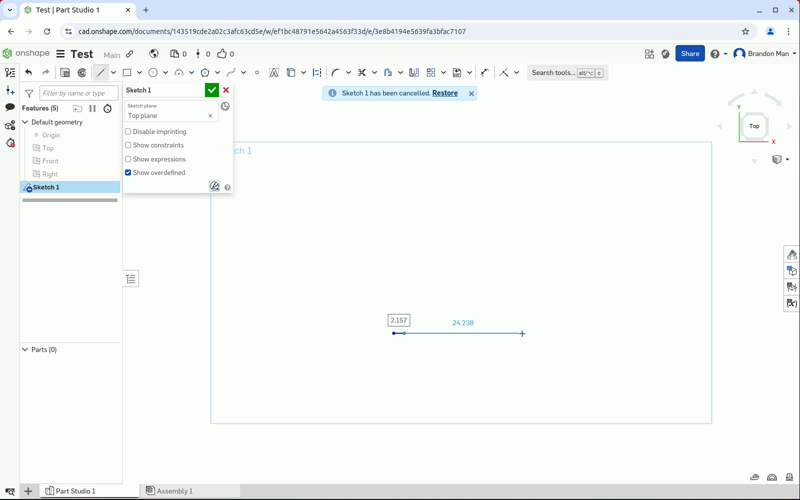
key_down(shift)
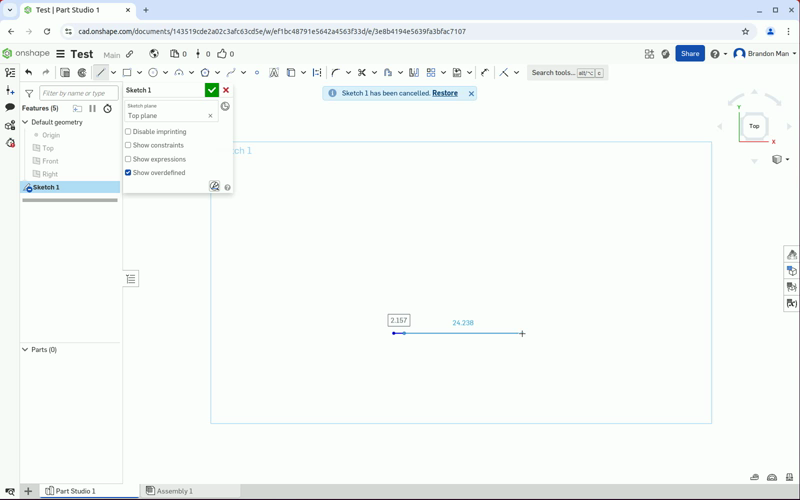
mouse_move(552, 333)
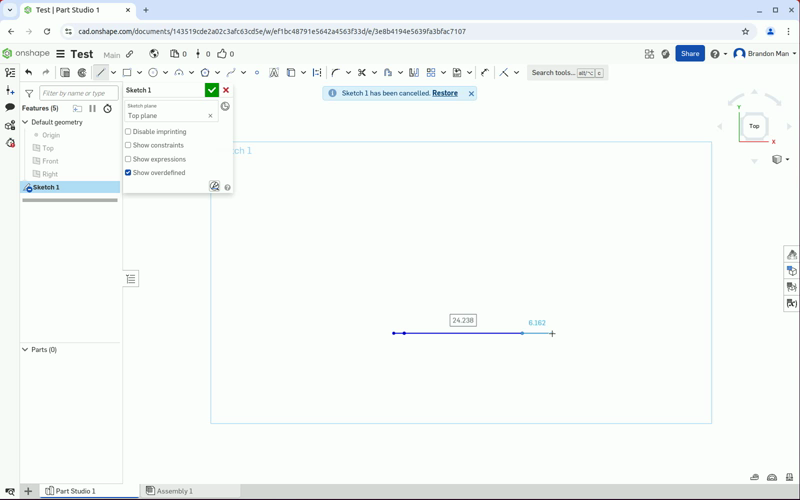
mouse_move(522, 323)
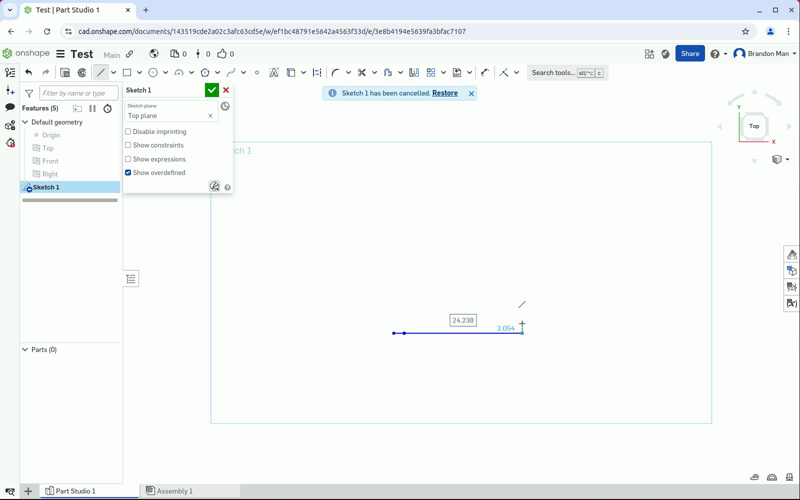
click(522, 323)
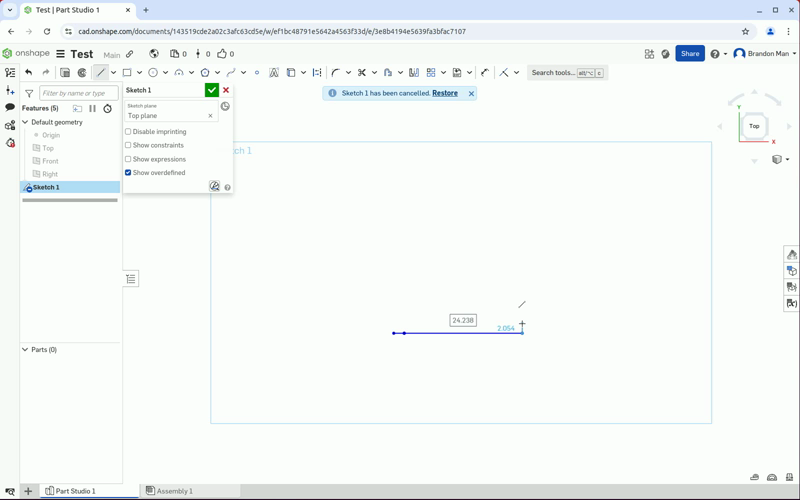
key_up(shift)
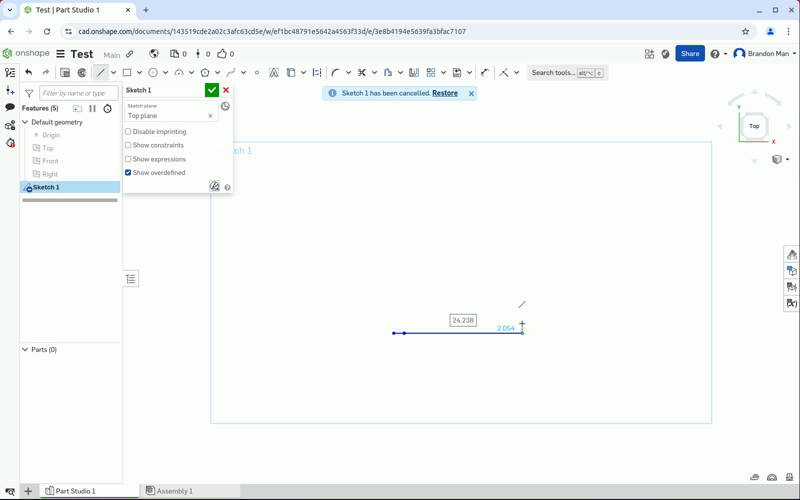
key_down(shift)
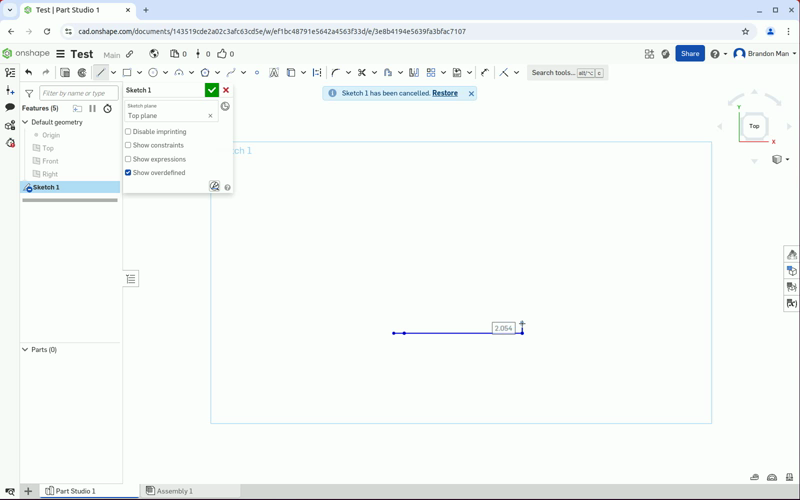
mouse_move(522, 181)
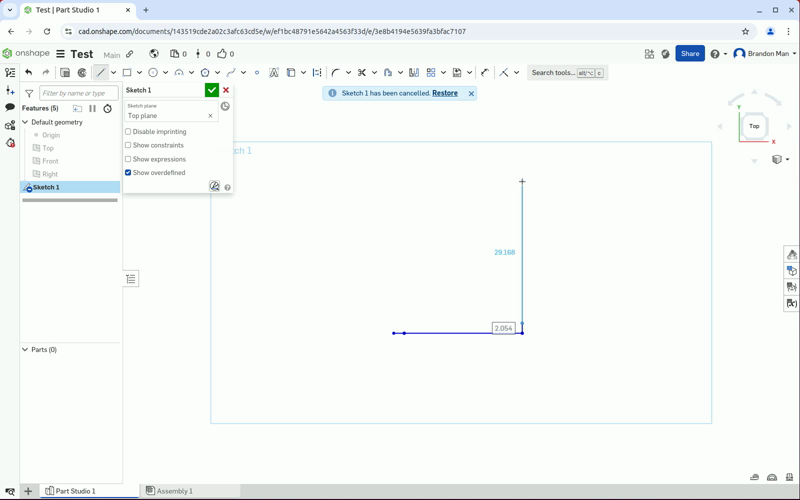
click(522, 181)
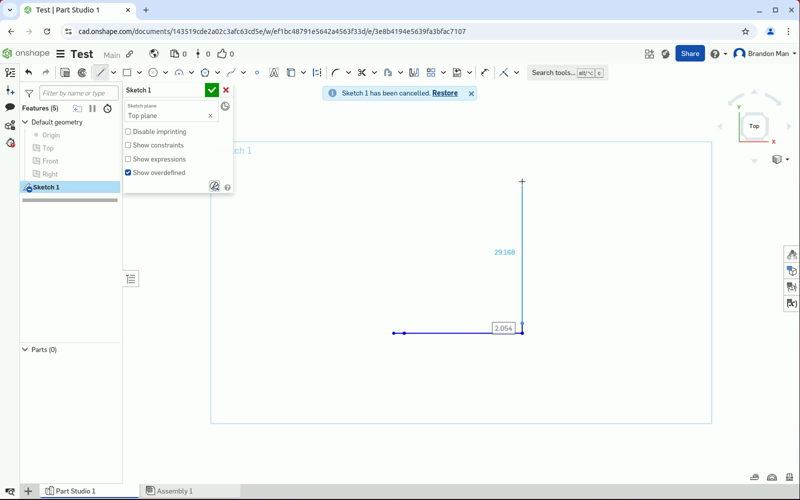
key_up(shift)
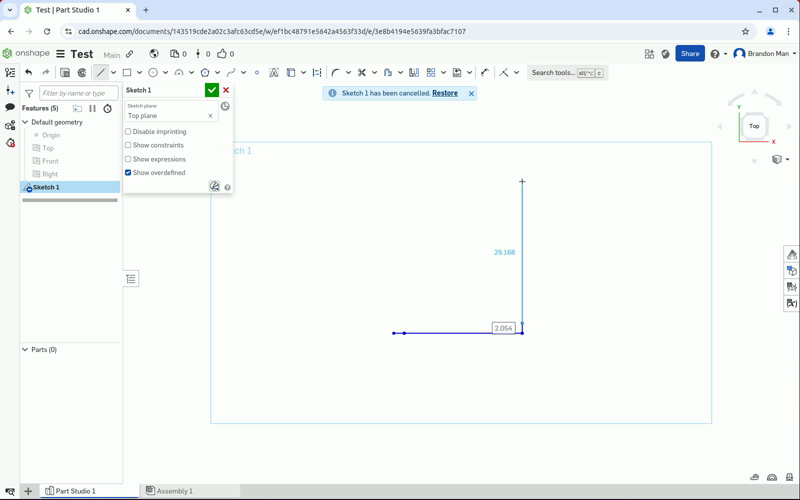
key_down(shift)
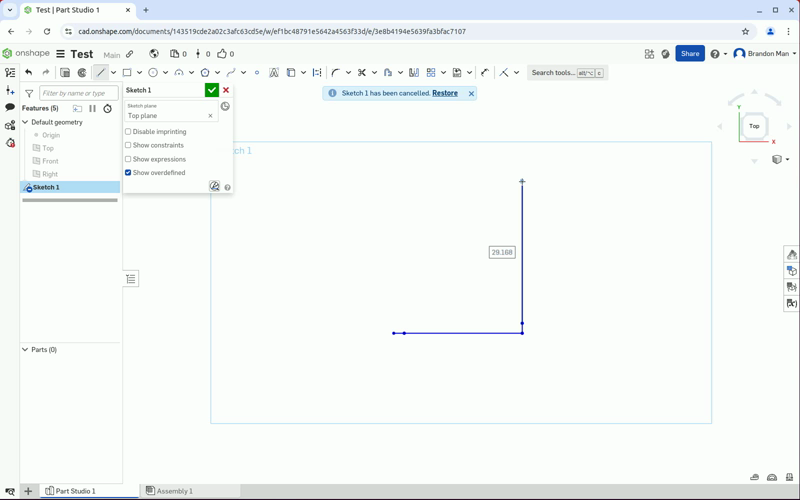
mouse_move(552, 181)
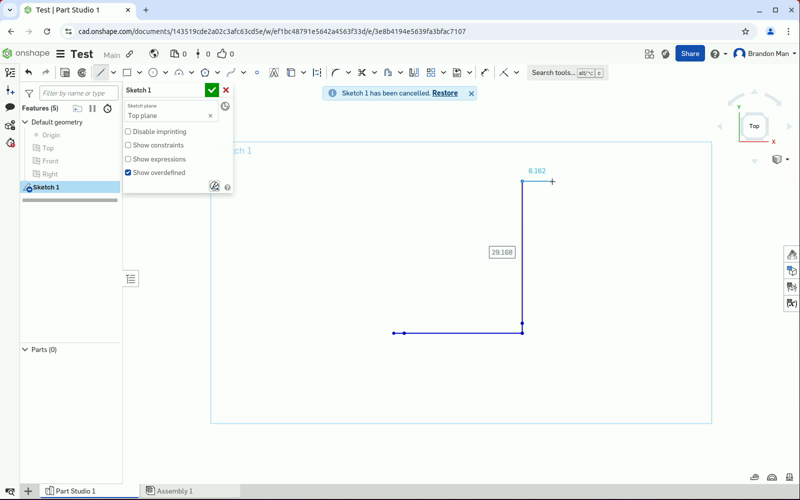
mouse_move(522, 170)
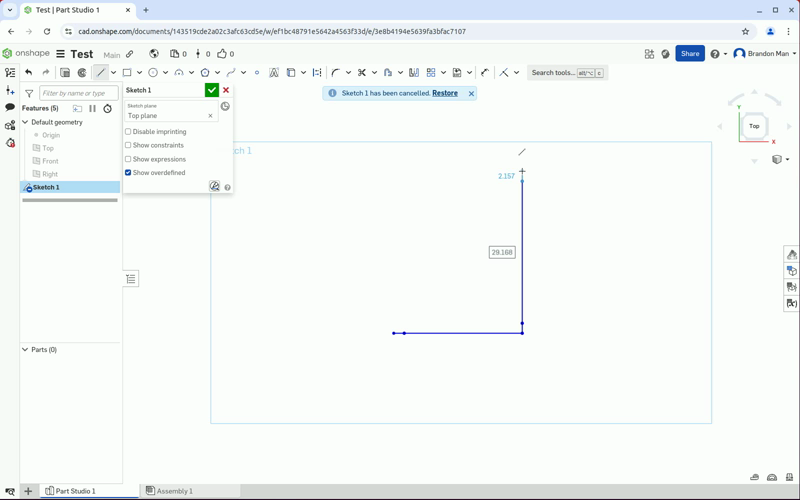
click(522, 170)
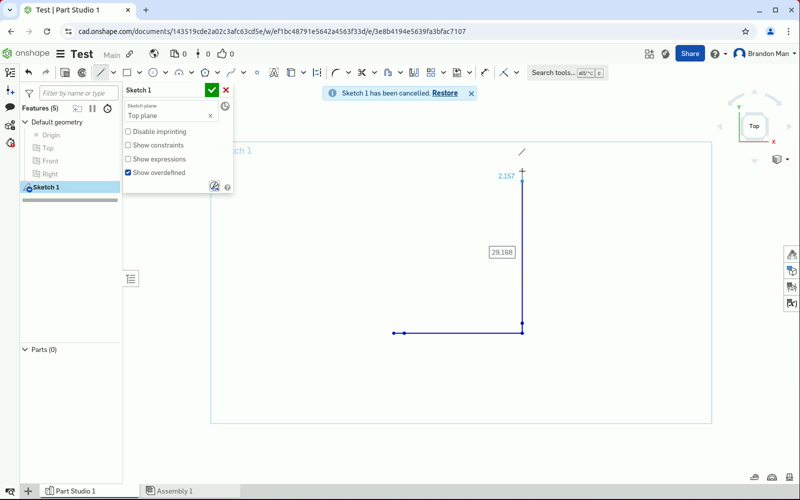
key_up(shift)
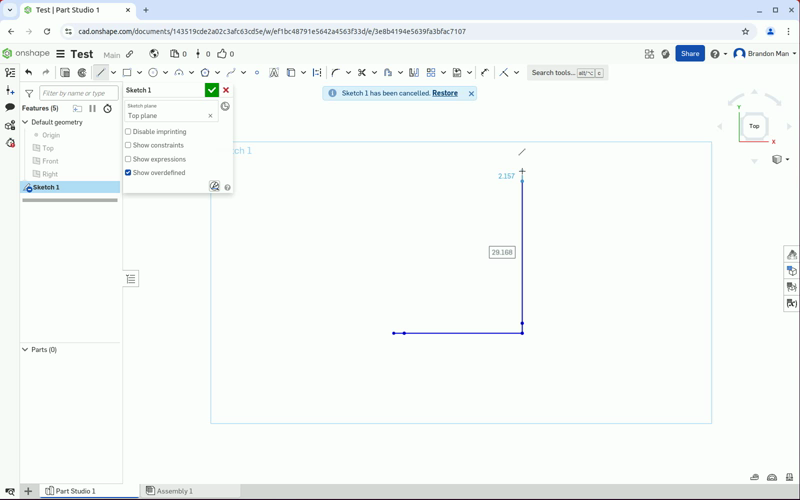
key_down(shift)
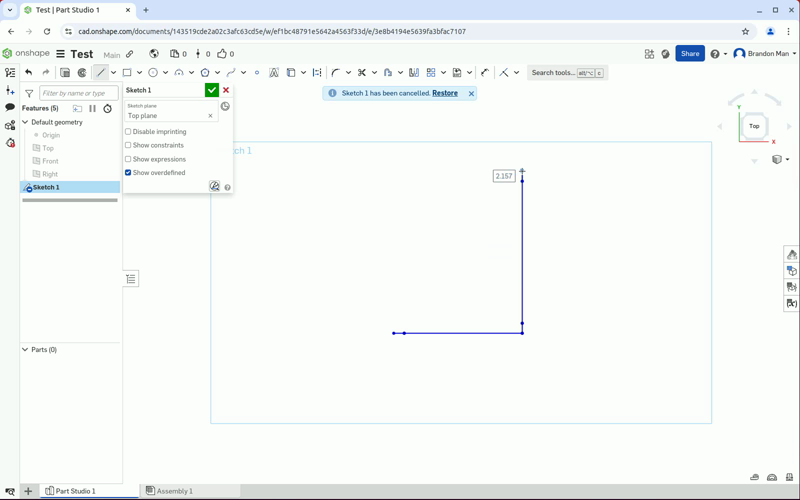
mouse_move(552, 170)
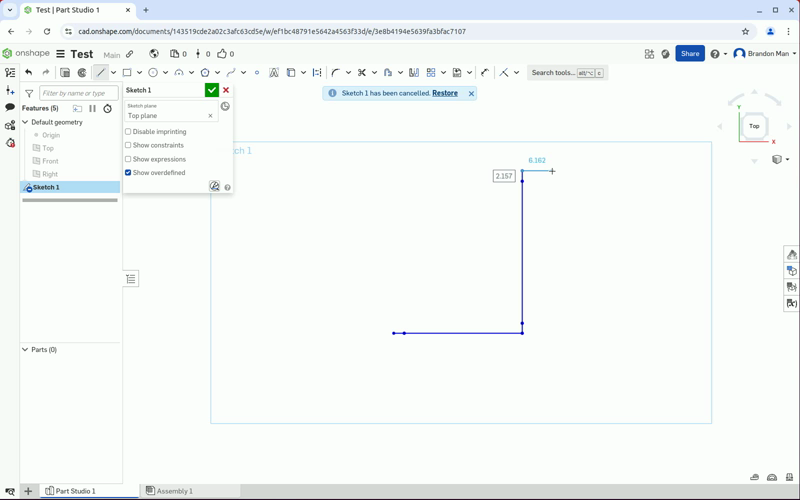
mouse_move(512, 170)
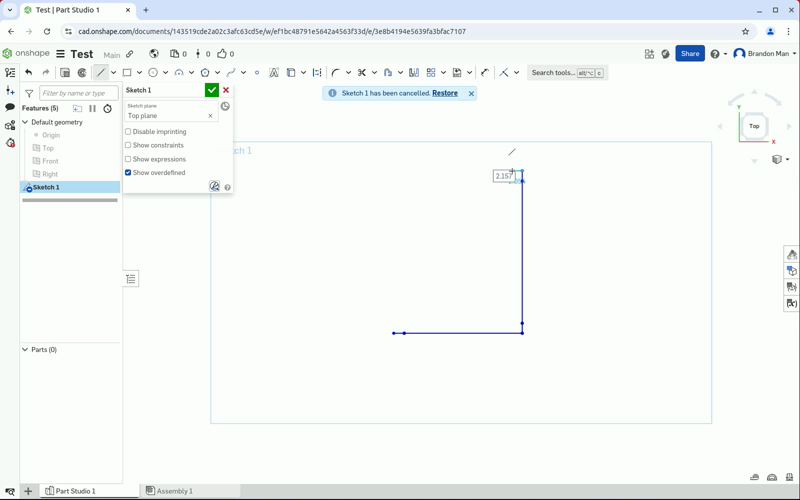
click(512, 170)
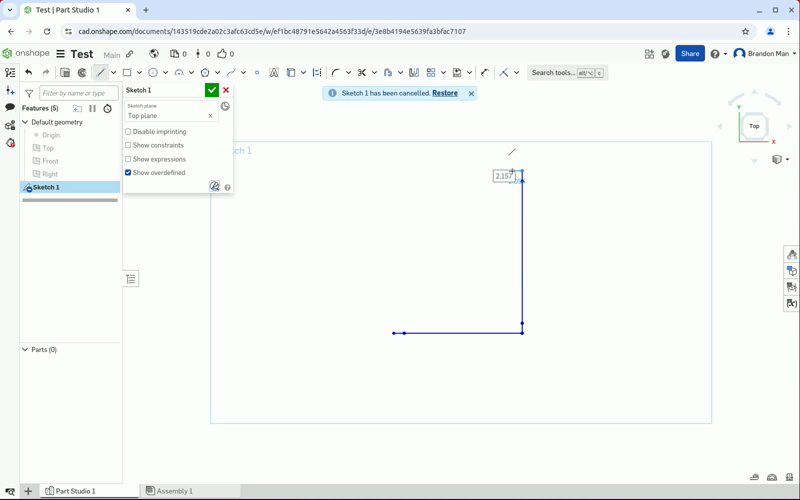
key_up(shift)
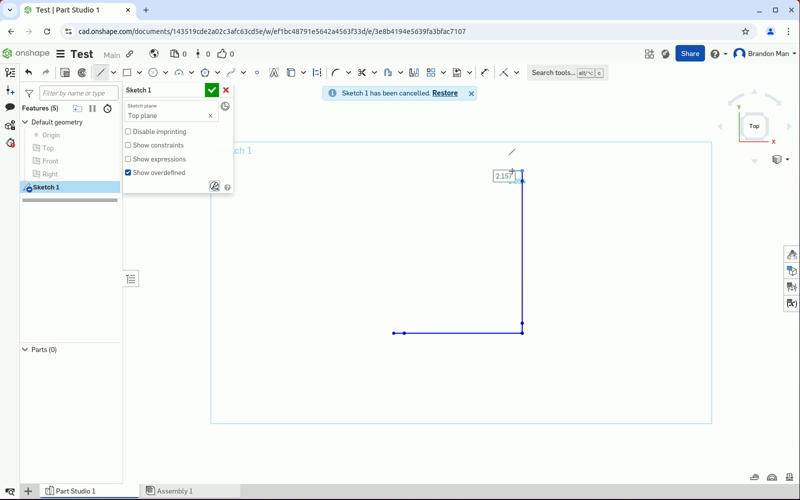
key_down(shift)
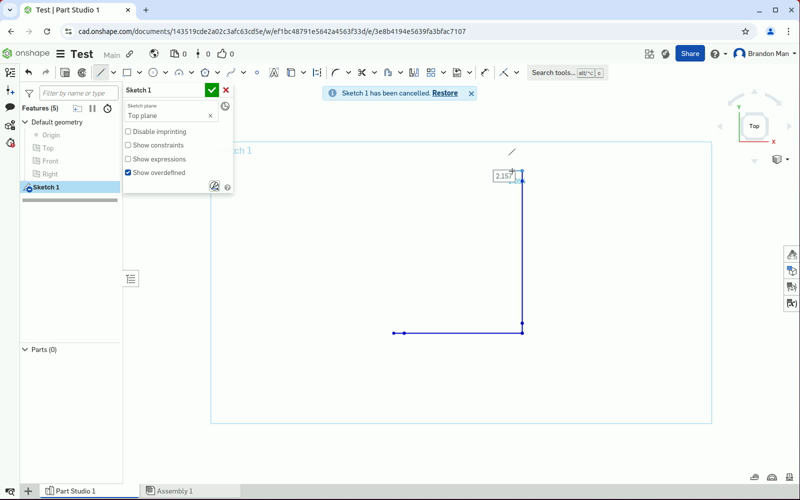
mouse_move(404, 170)
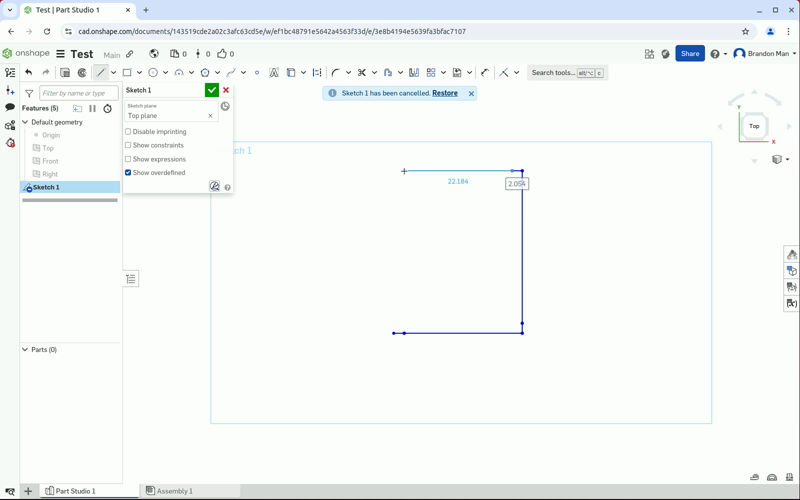
click(404, 170)
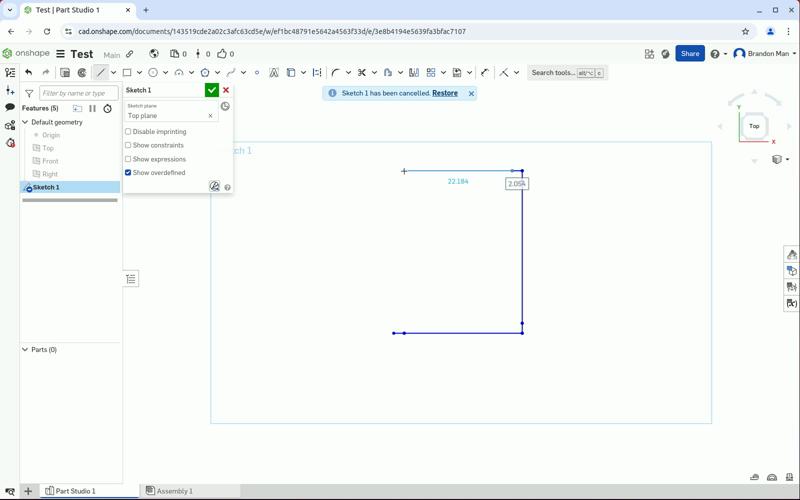
key_up(shift)
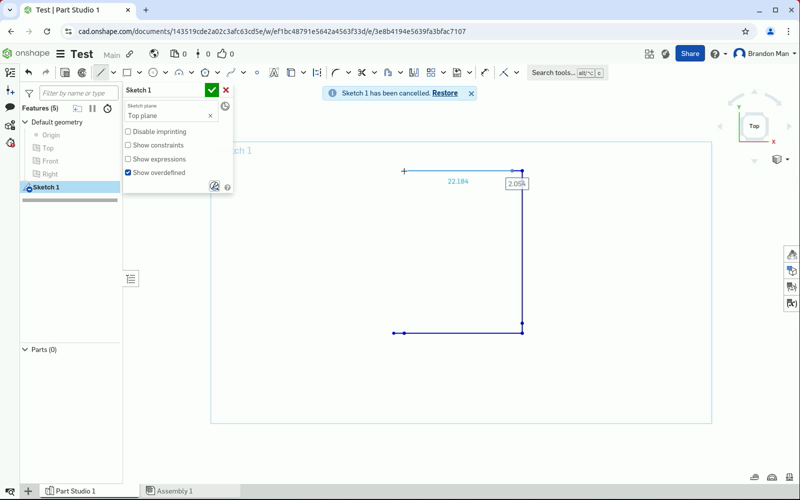
key_down(shift)
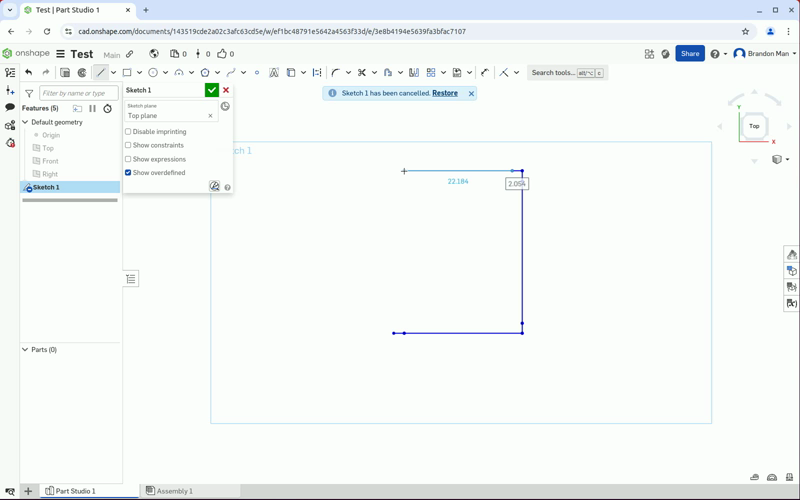
mouse_move(434, 170)
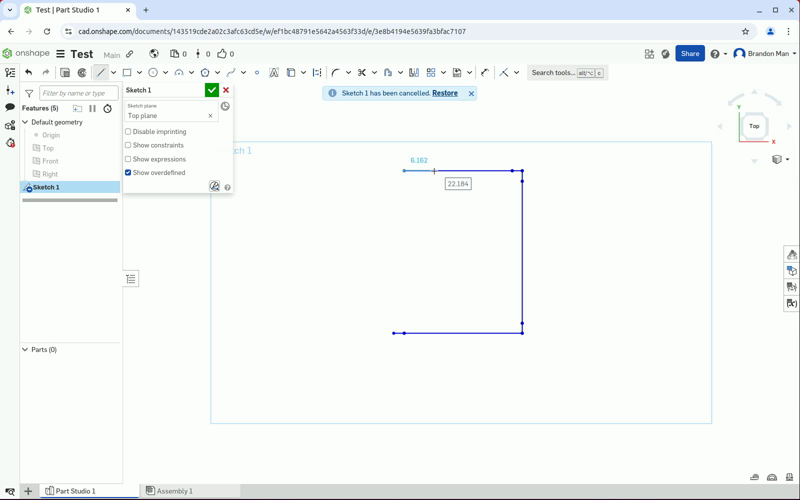
mouse_move(393, 170)
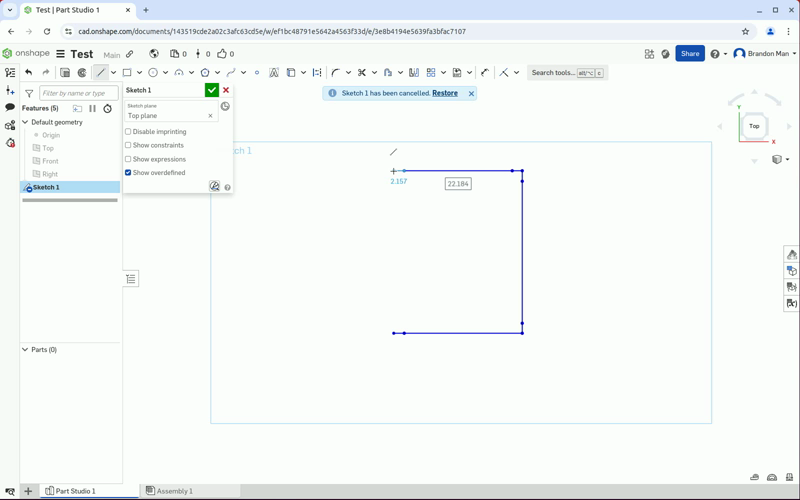
click(393, 170)
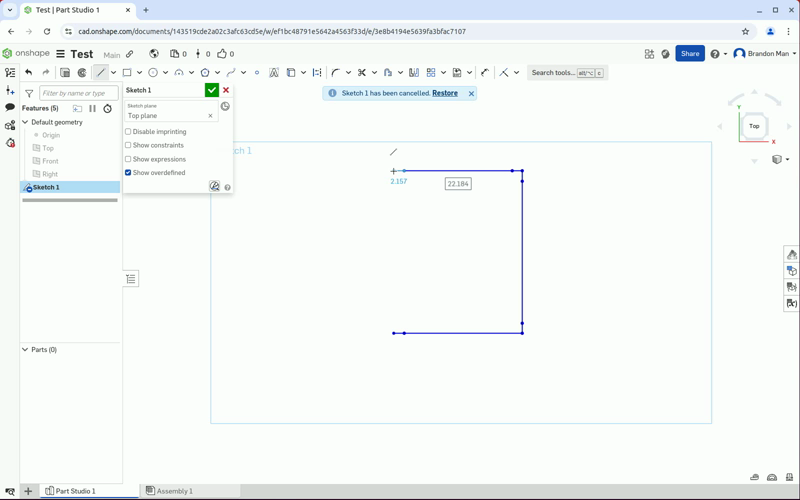
key_up(shift)
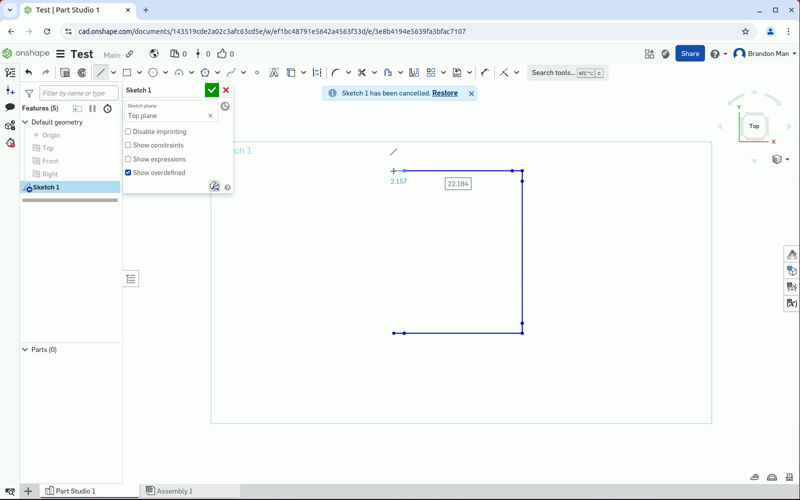
key_down(shift)
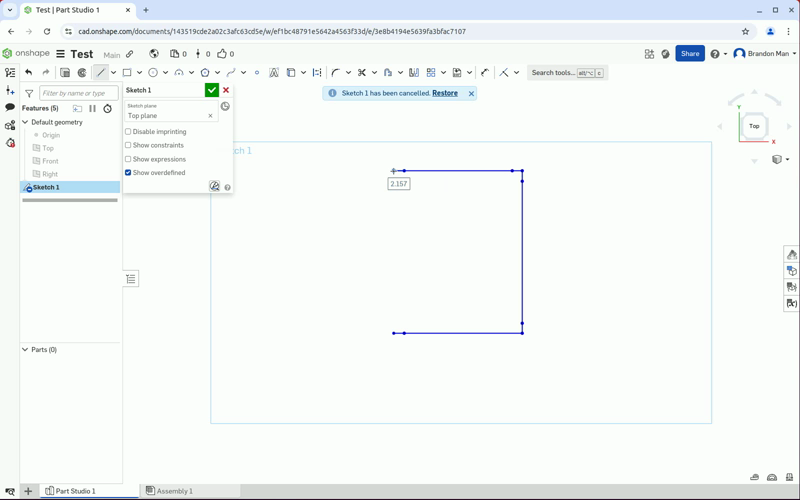
mouse_move(423, 170)
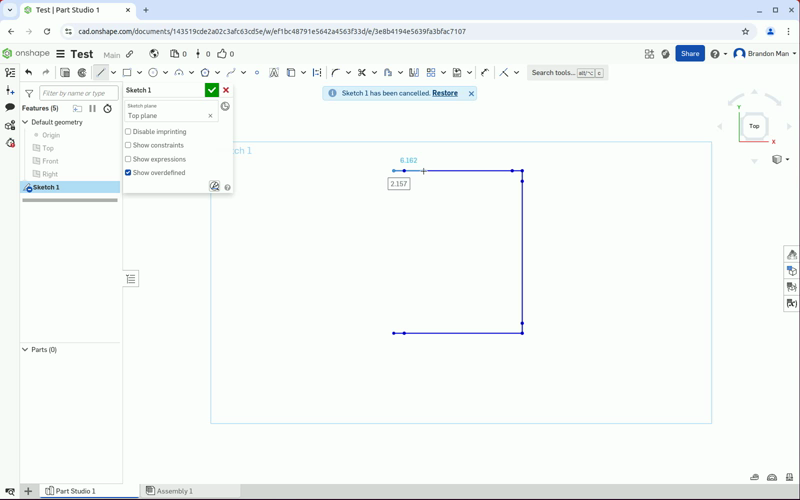
mouse_move(393, 181)
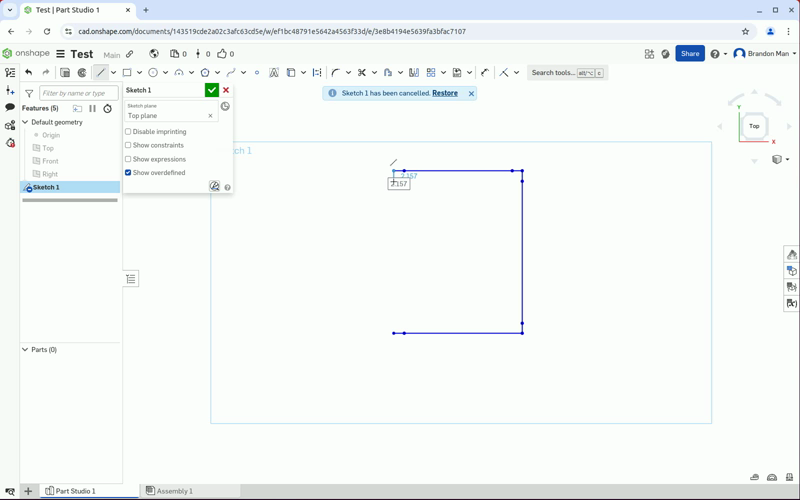
click(393, 181)
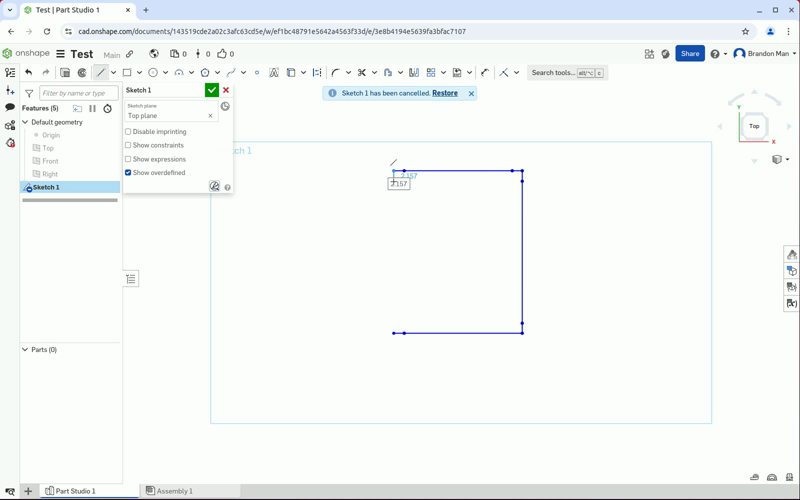
key_up(shift)
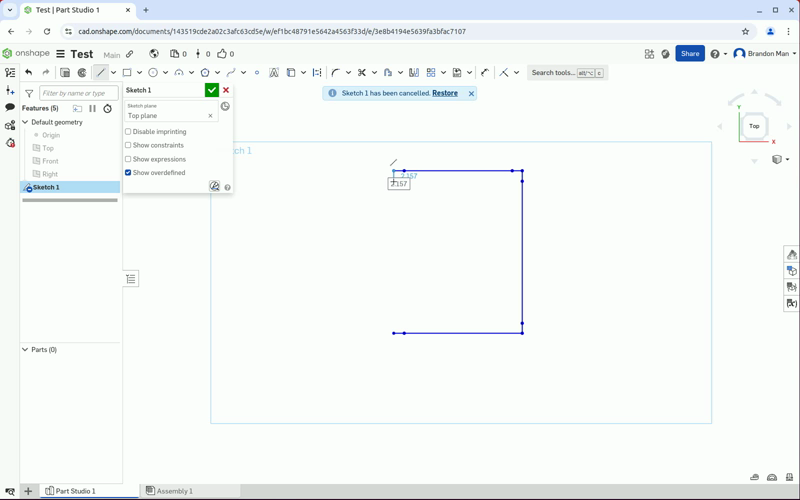
key_down(shift)
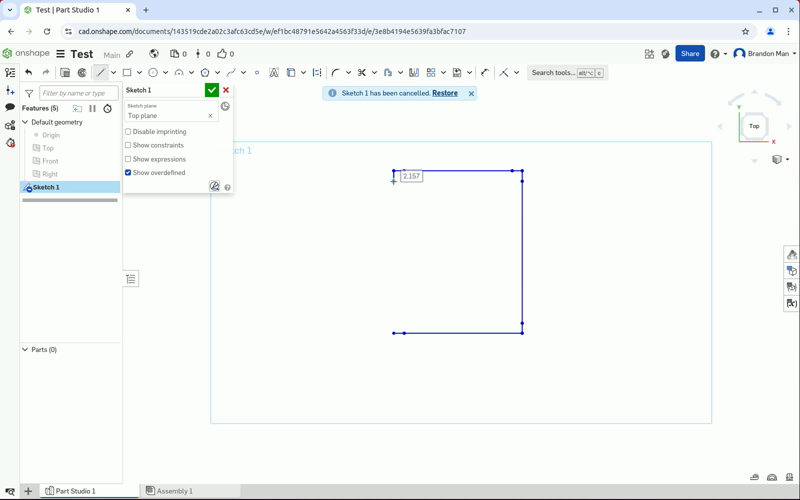
mouse_move(393, 323)
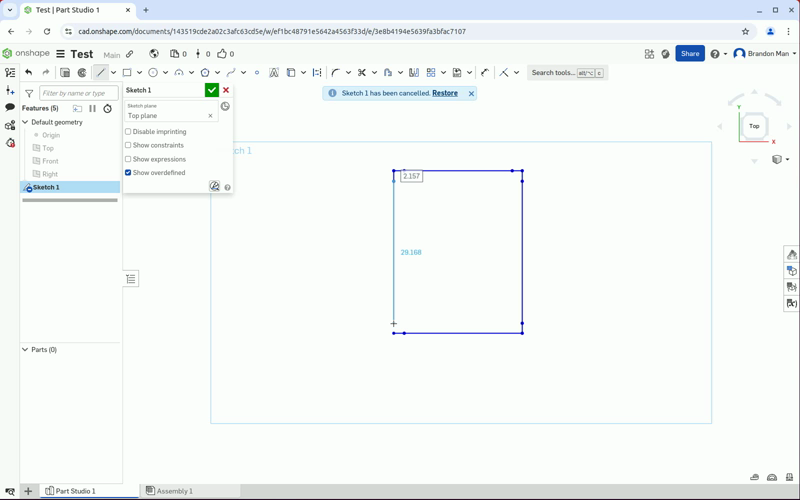
click(393, 323)
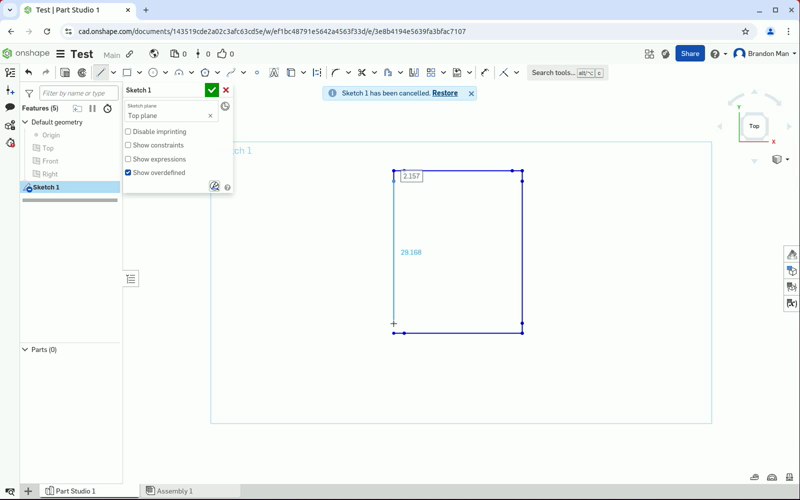
key_up(shift)
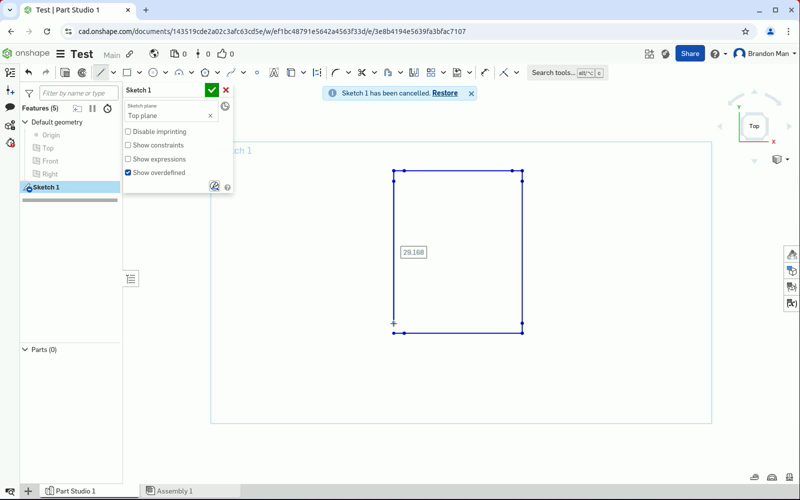
mouse_move(423, 323)
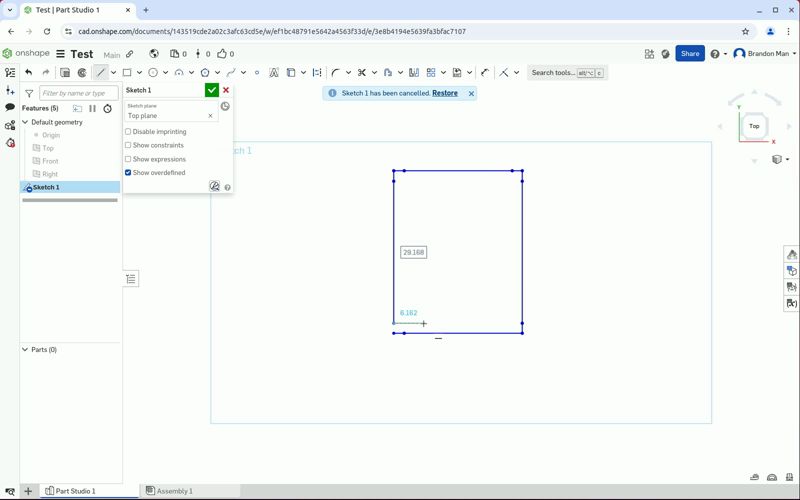
key_down(shift)
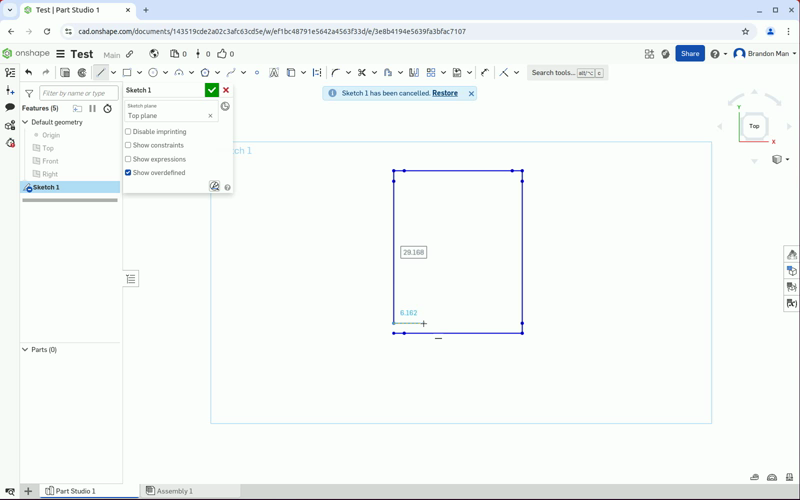
mouse_move(393, 333)
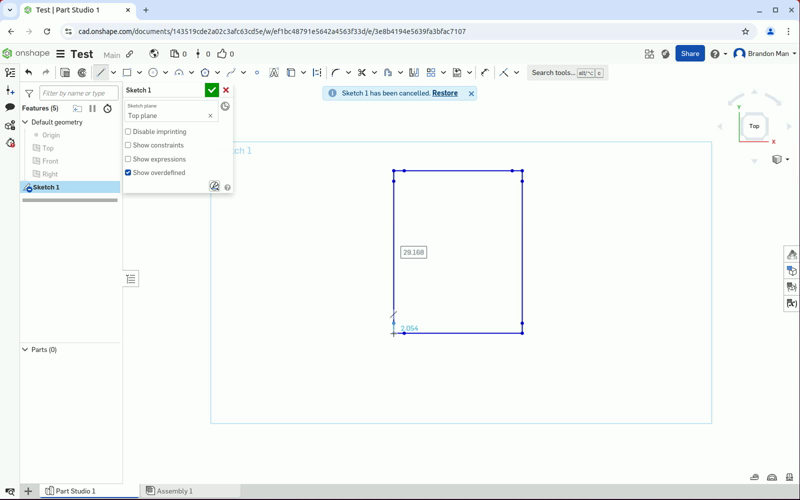
key_up(shift)
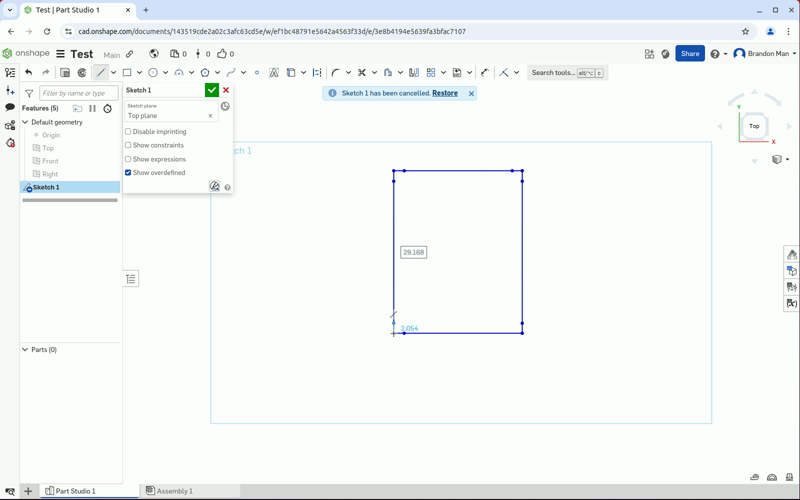
click(393, 333)
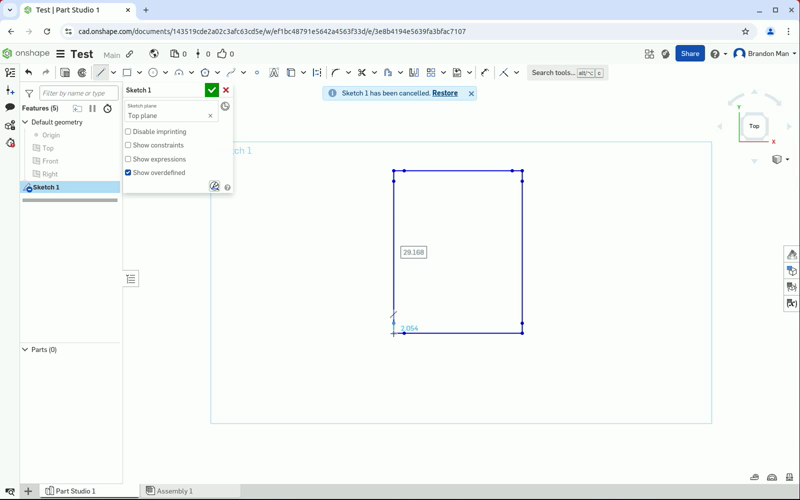
key(esc)
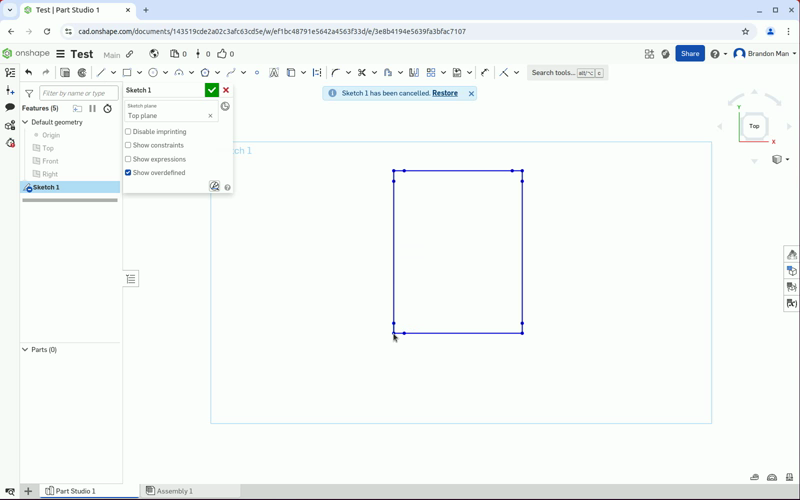
key(c)
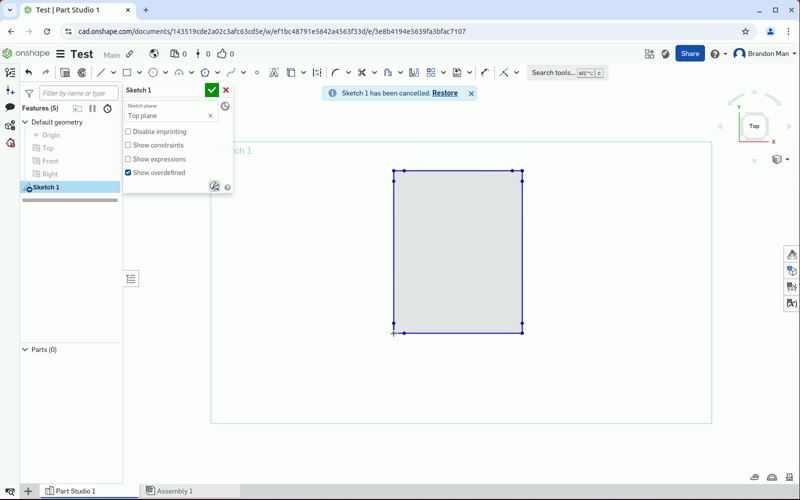
key_down(shift)
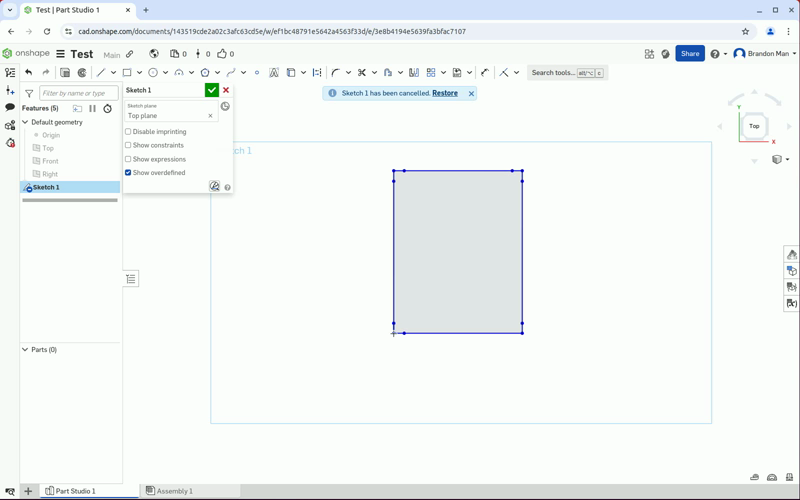
mouse_move(399, 328)
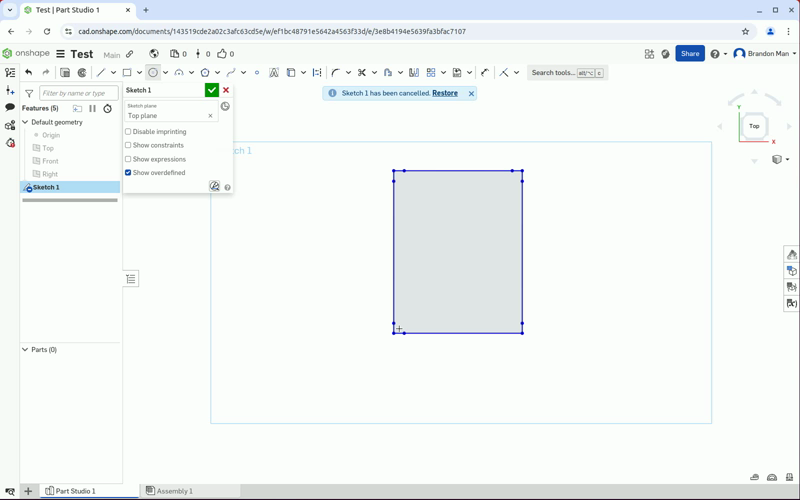
click(399, 328)
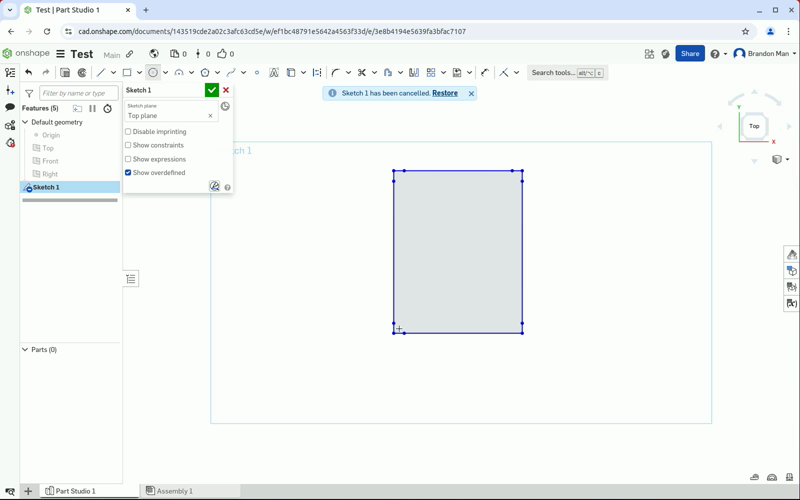
key_up(shift)
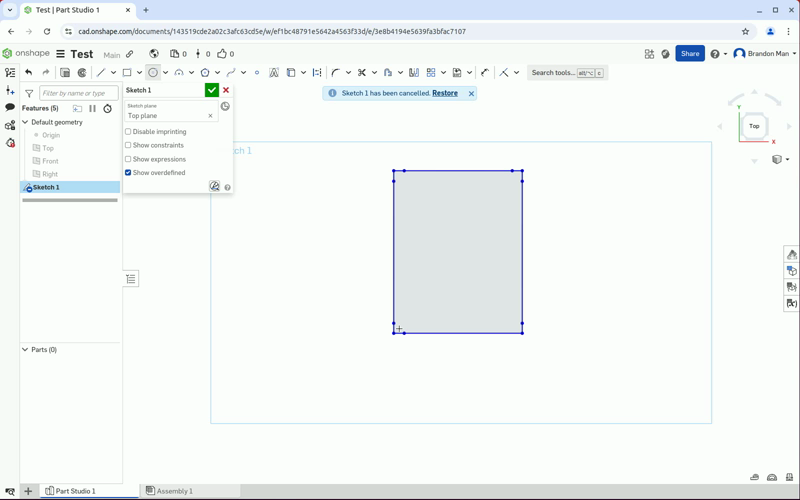
mouse_move(402, 328)
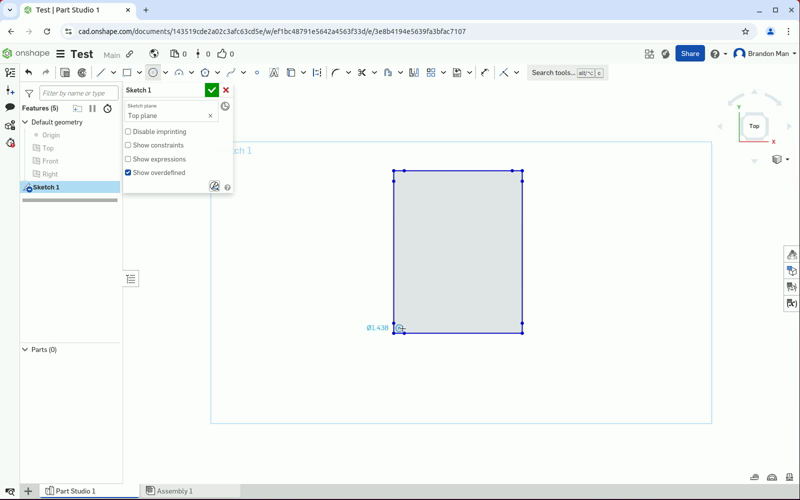
click(402, 328)
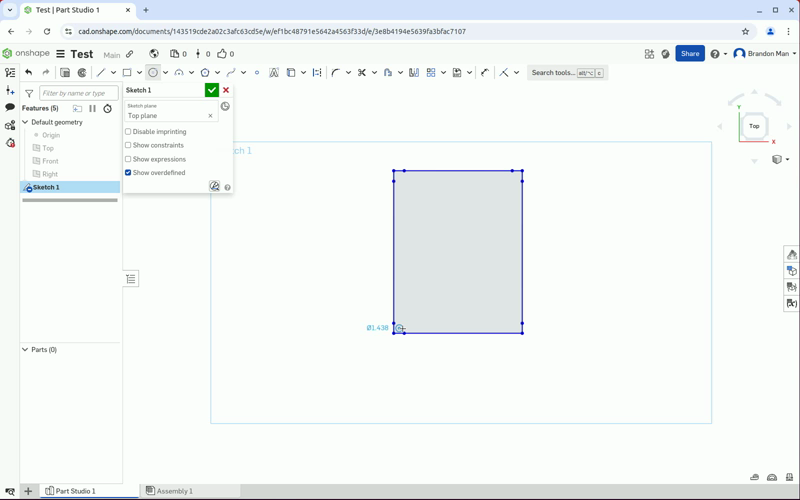
key(esc)
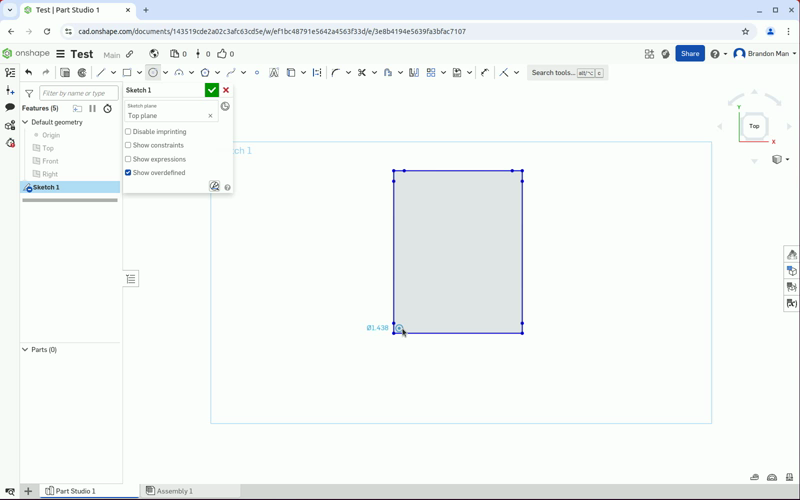
key(c)
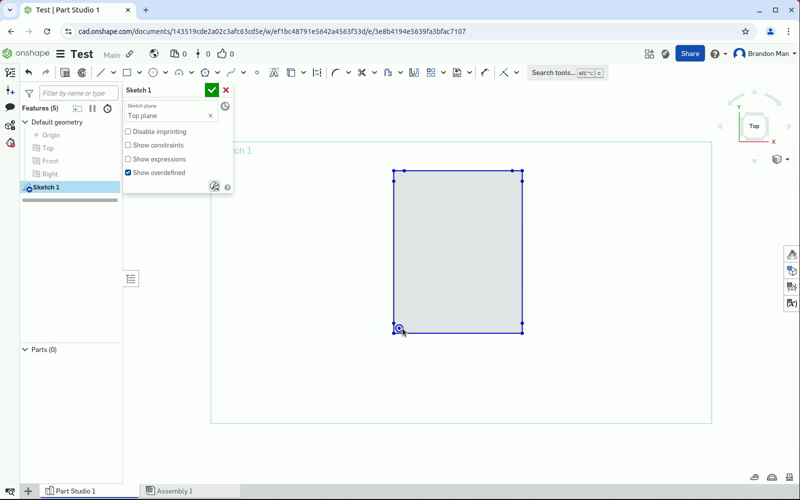
key_down(shift)
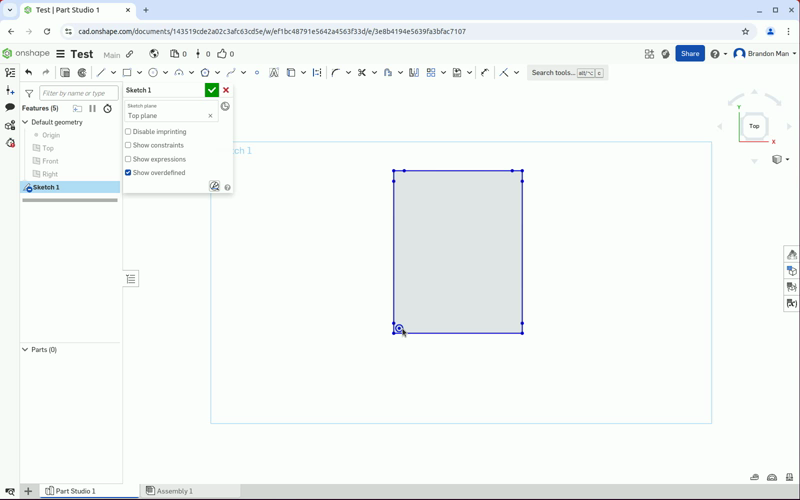
mouse_move(399, 176)
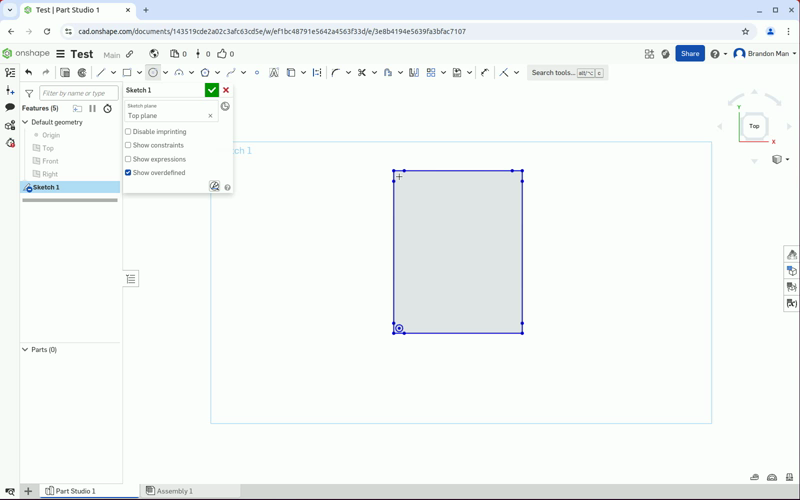
click(399, 176)
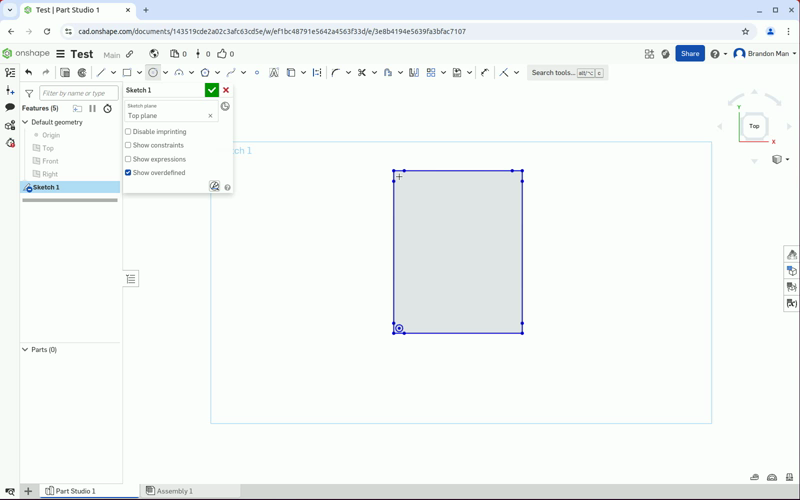
key_up(shift)
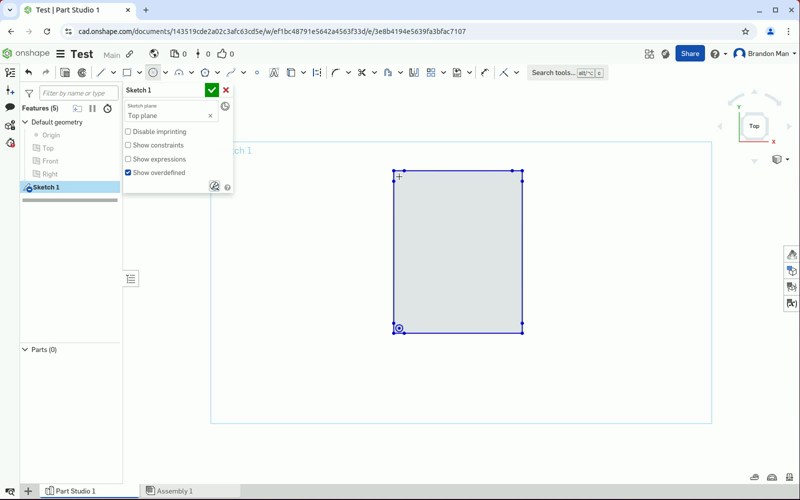
mouse_move(402, 176)
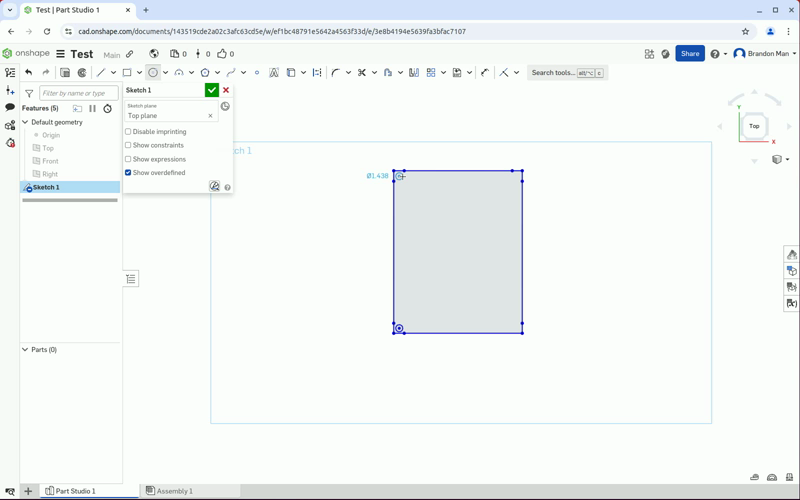
click(402, 176)
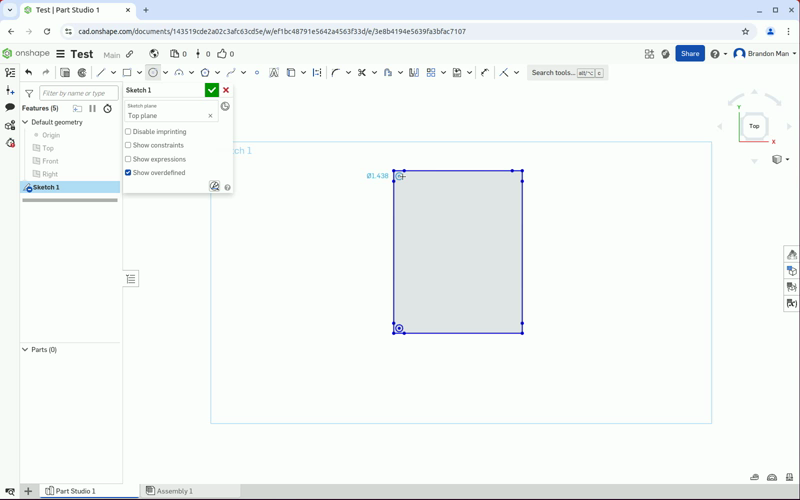
key(esc)
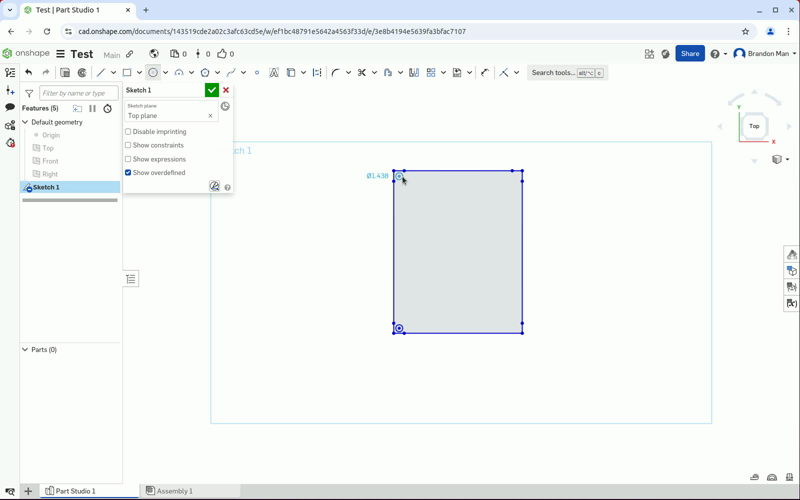
key(l)
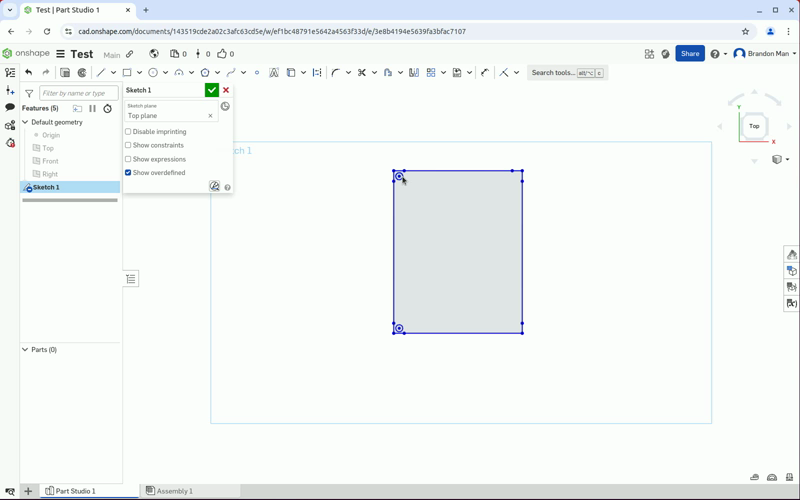
key_down(shift)
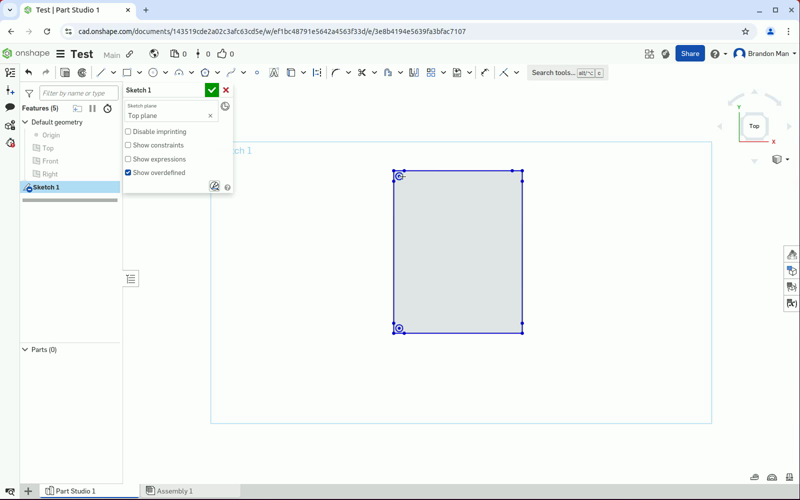
mouse_move(404, 323)
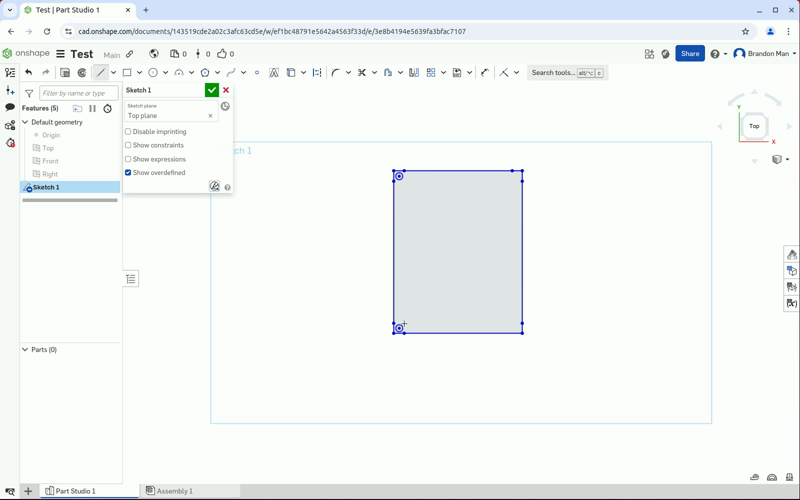
click(404, 323)
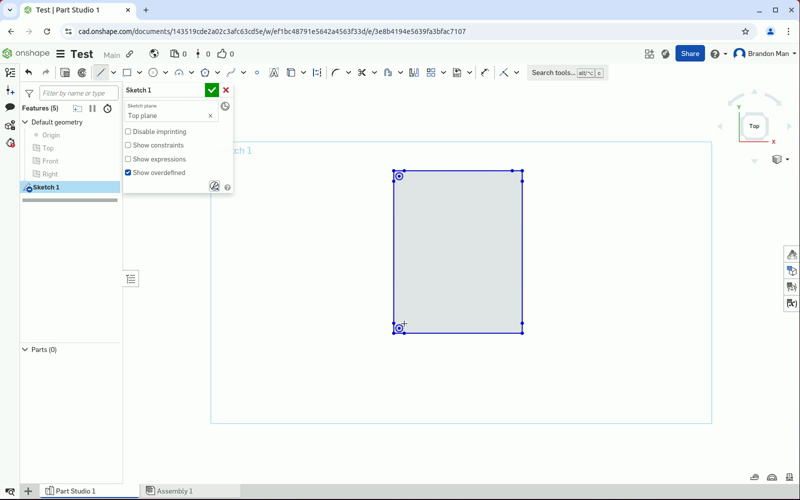
key_up(shift)
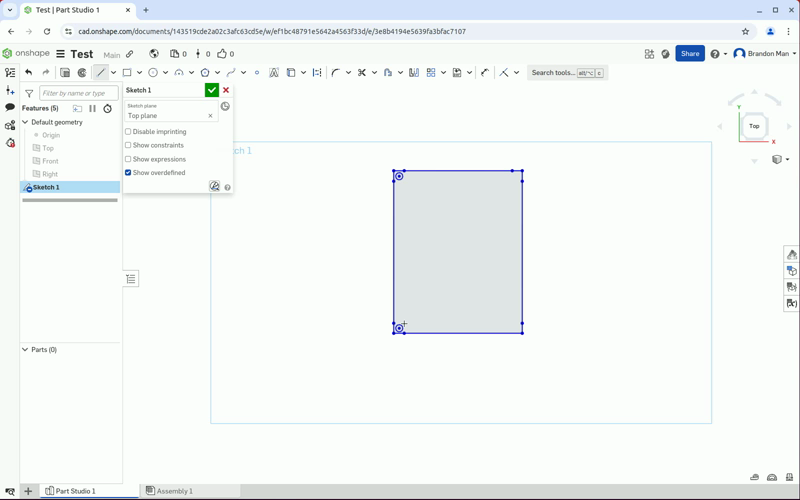
key_down(shift)
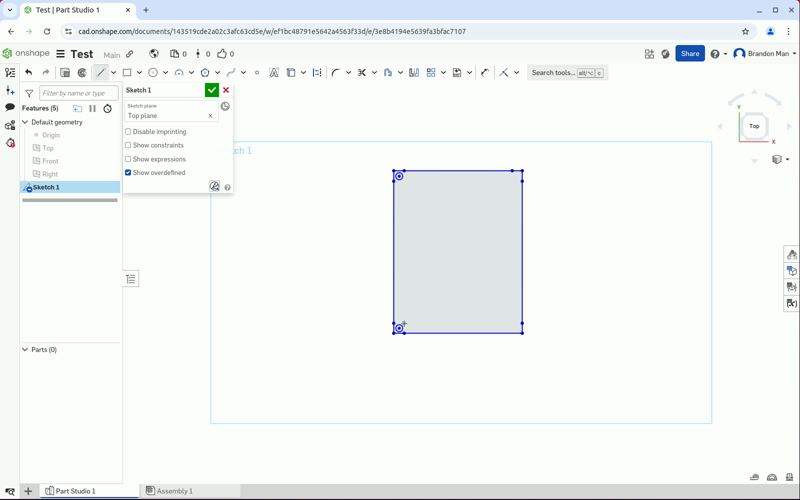
mouse_move(512, 323)
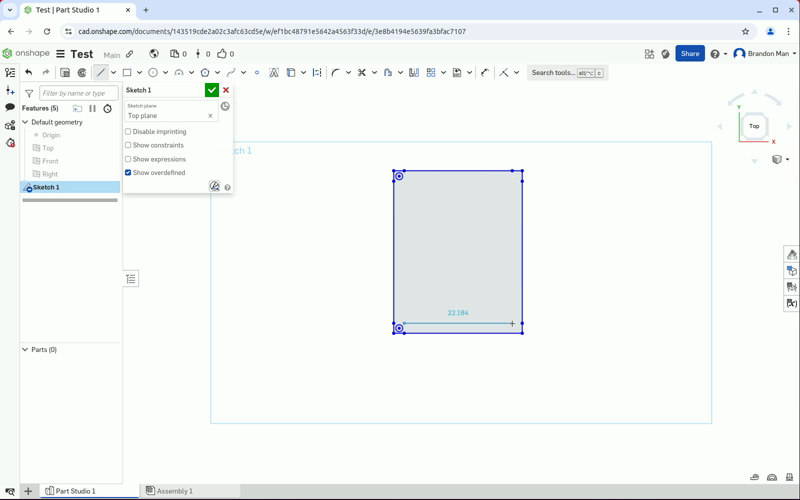
click(512, 323)
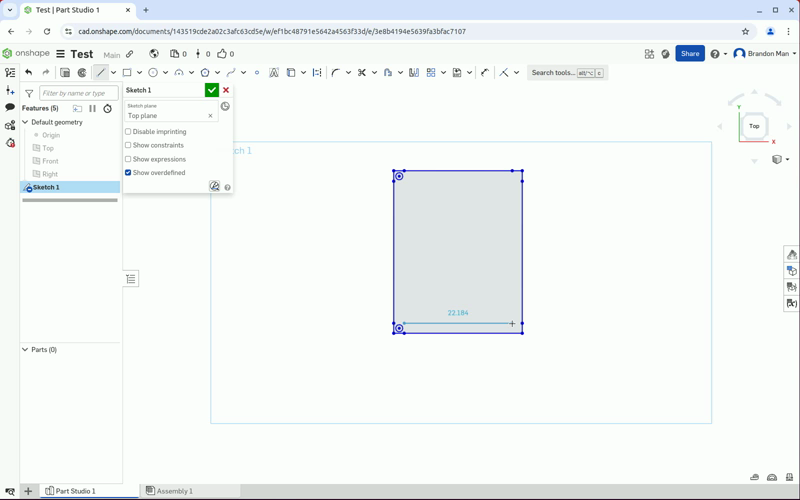
key_up(shift)
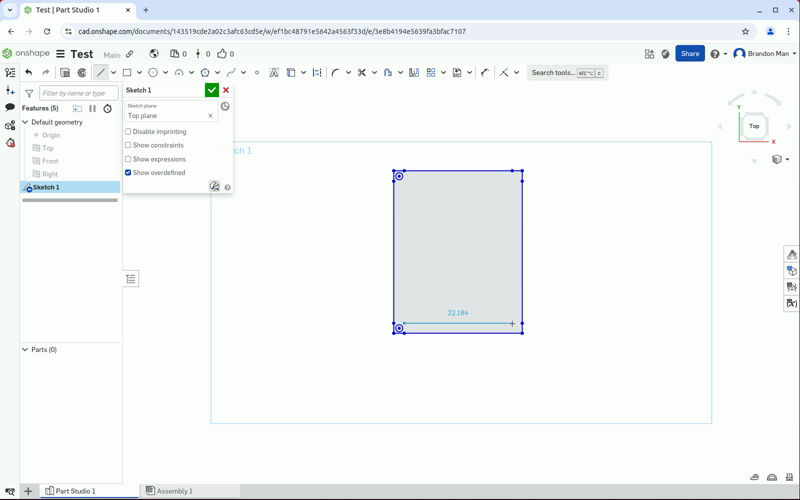
key_down(shift)
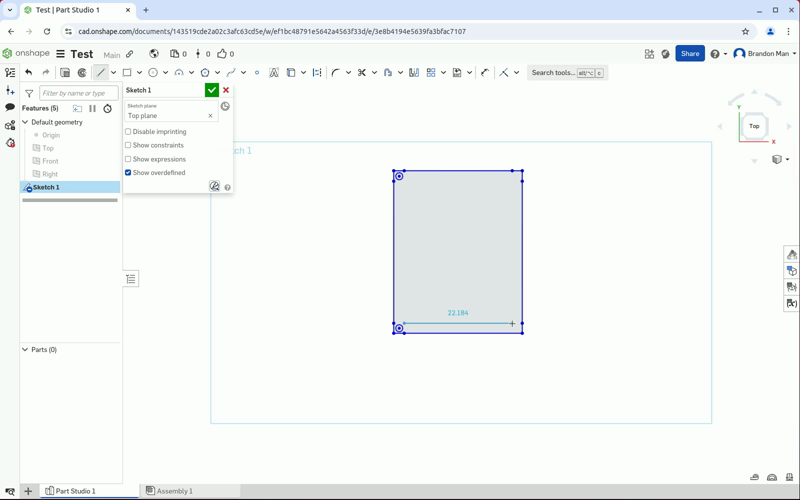
mouse_move(512, 181)
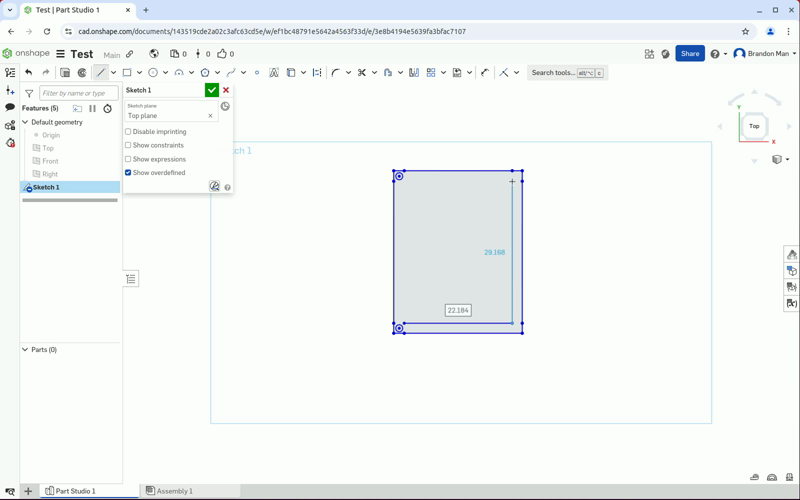
click(512, 181)
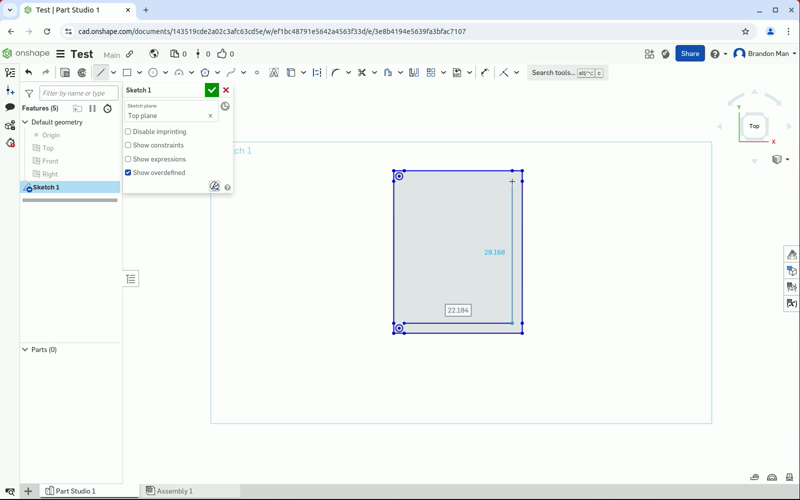
key_up(shift)
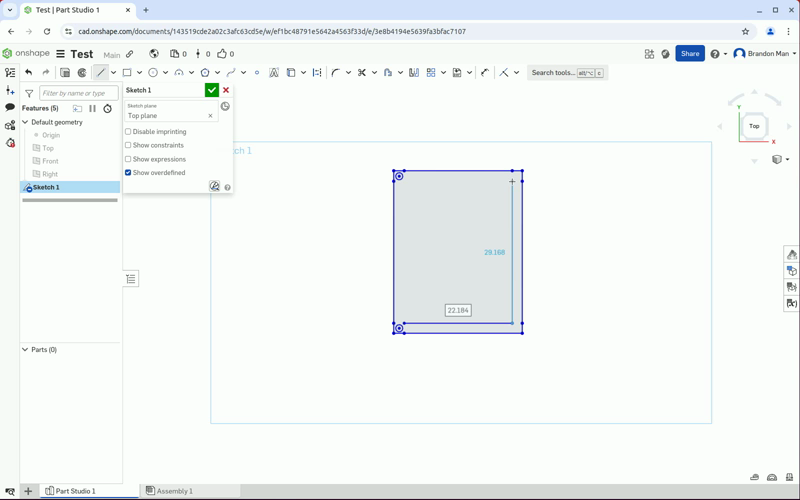
key_down(shift)
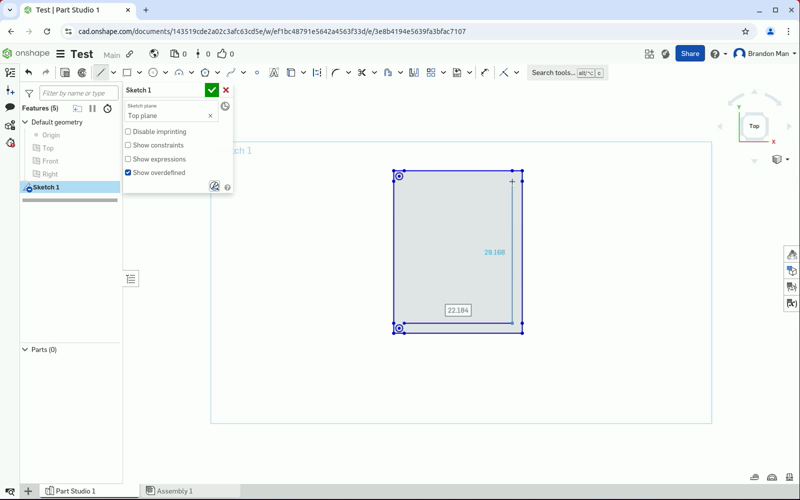
mouse_move(404, 181)
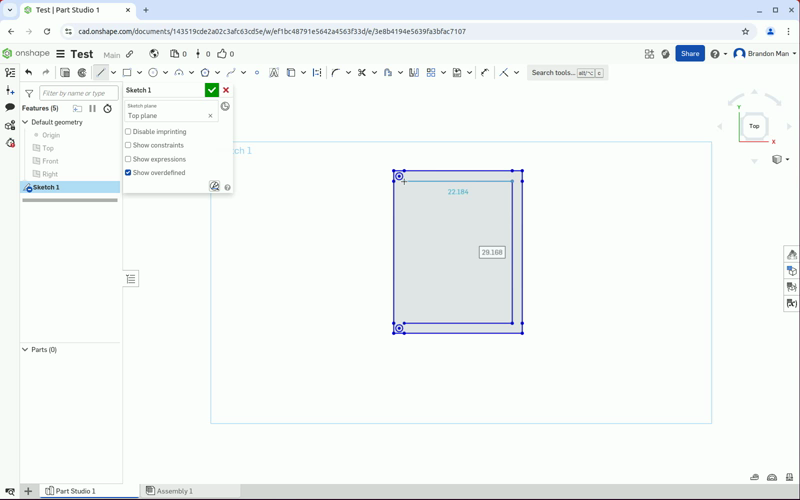
click(404, 181)
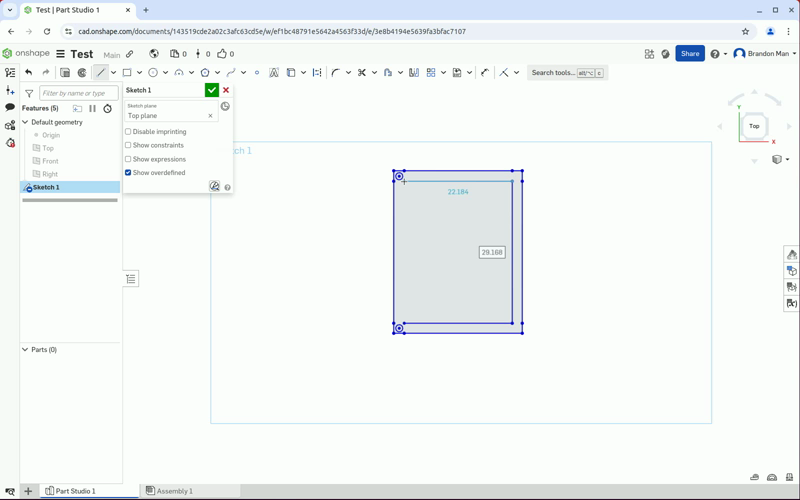
key_up(shift)
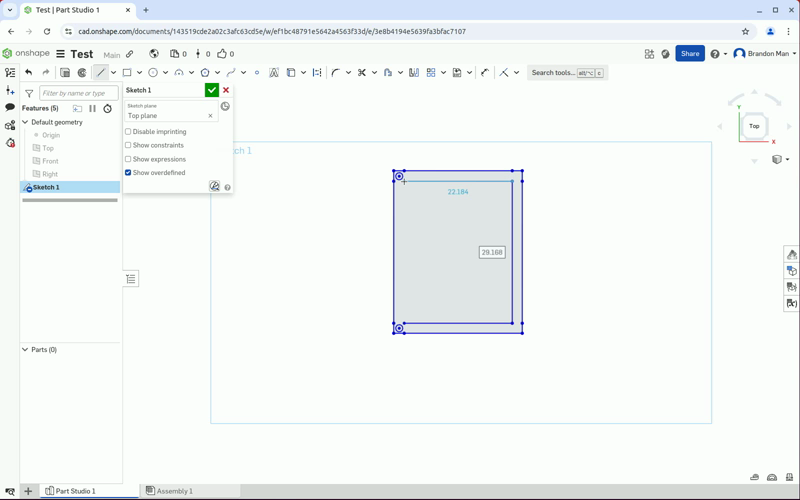
key_down(shift)
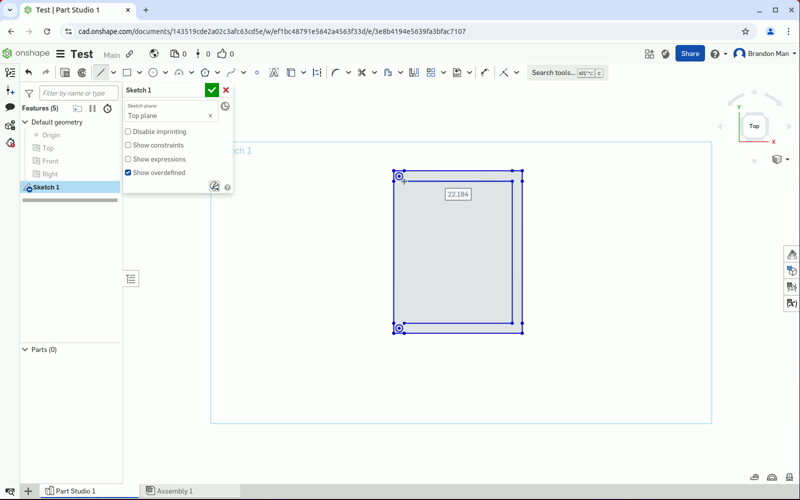
mouse_move(404, 323)
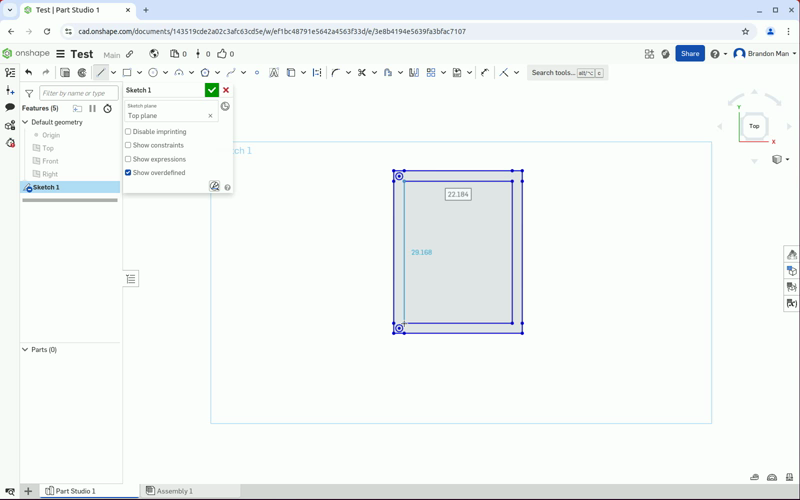
key_up(shift)
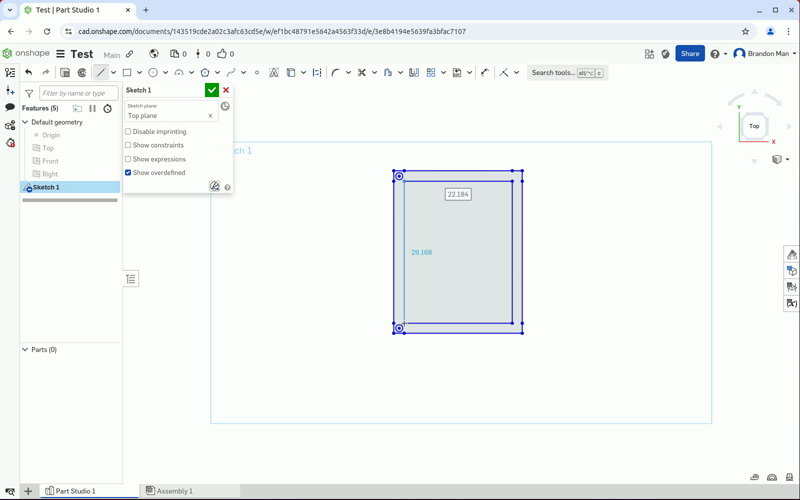
click(404, 323)
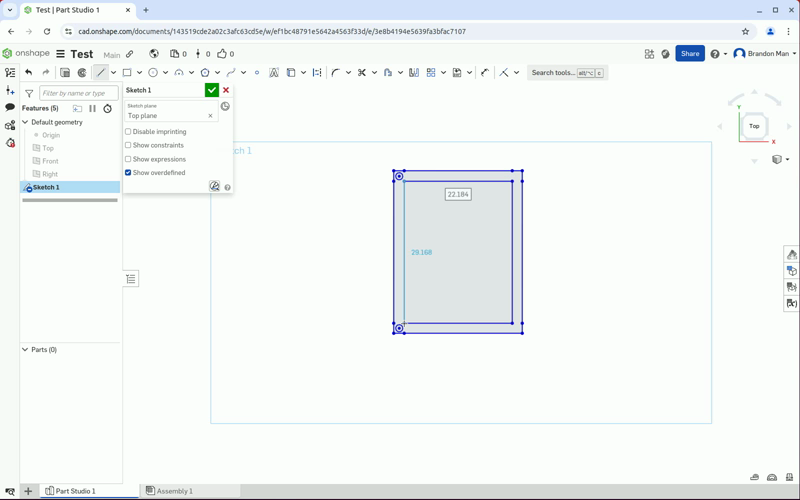
key(esc)
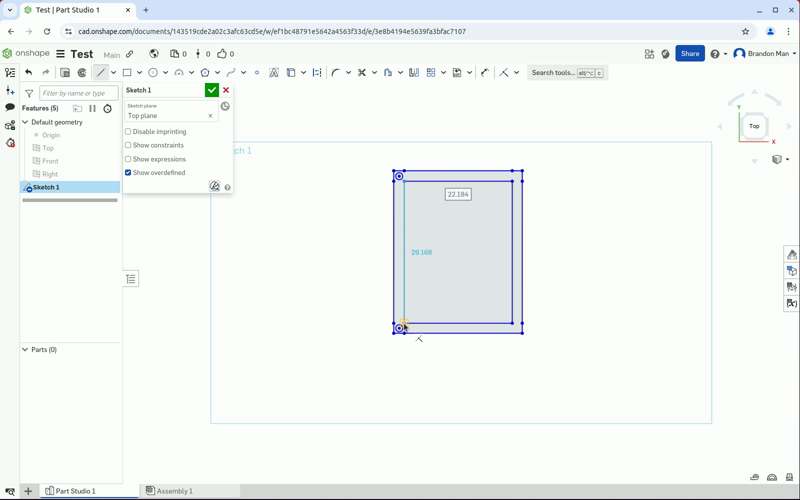
key(c)
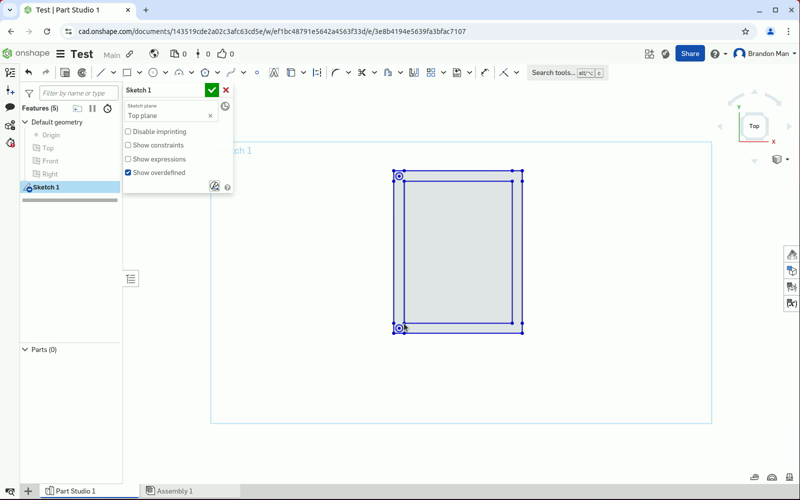
key_down(shift)
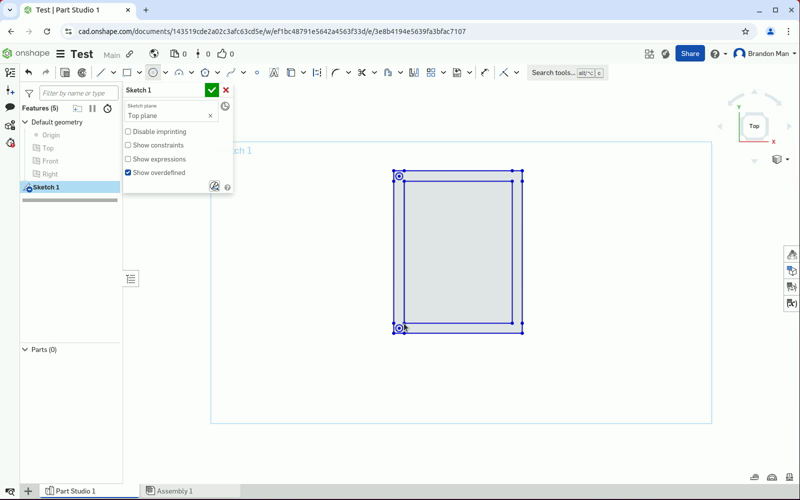
mouse_move(517, 328)
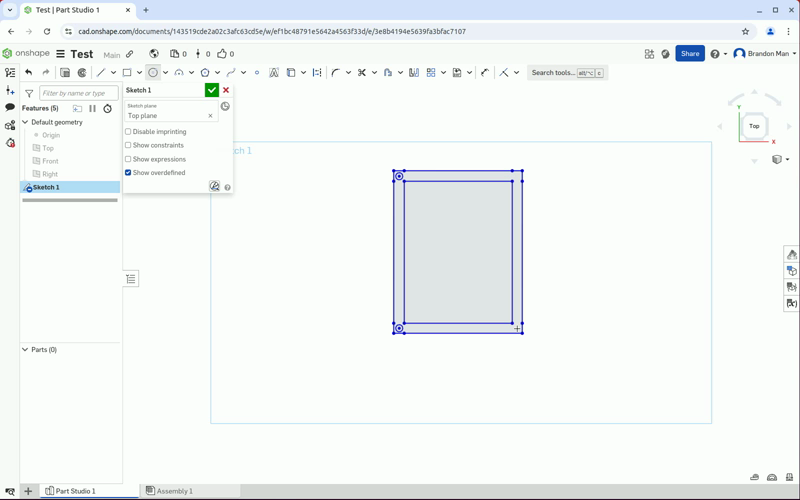
click(517, 328)
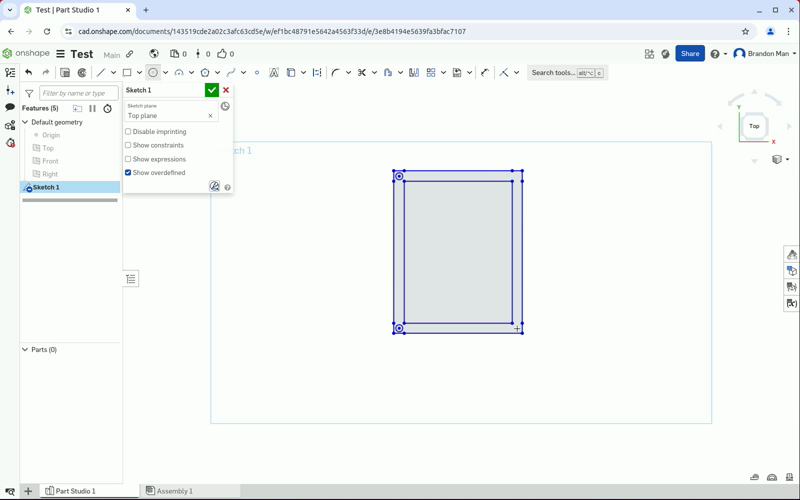
key_up(shift)
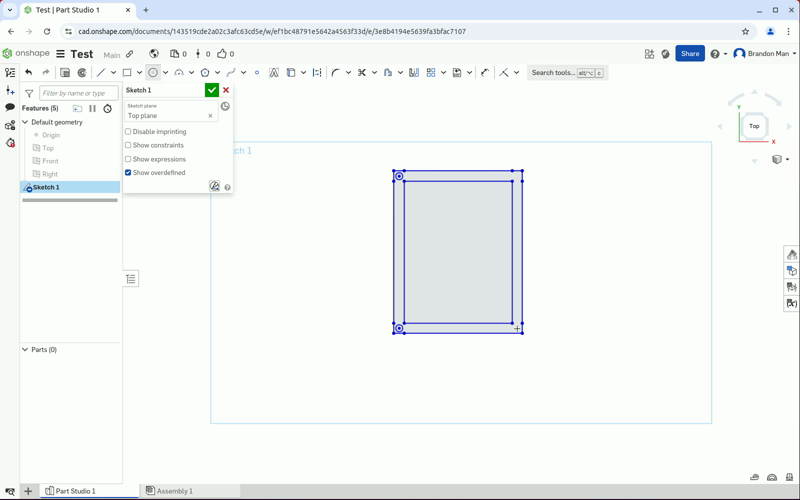
mouse_move(520, 328)
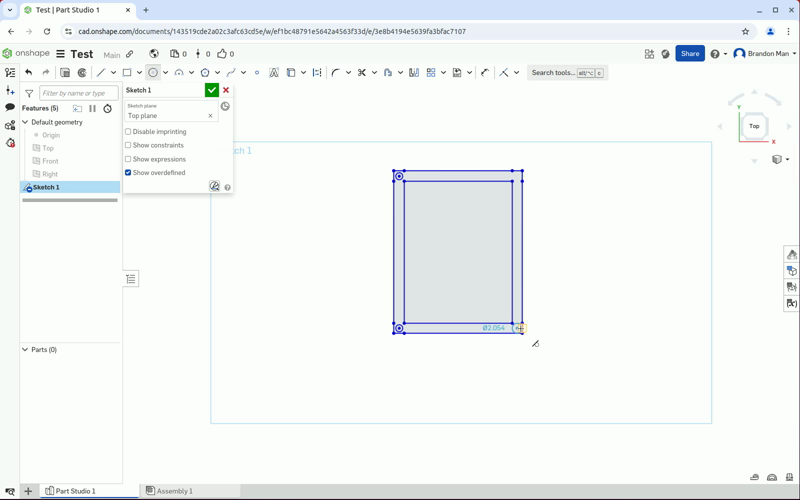
click(520, 328)
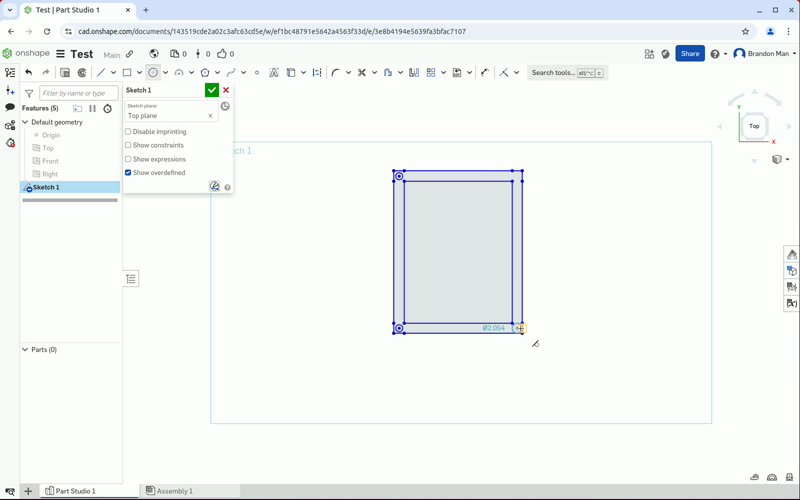
key(esc)
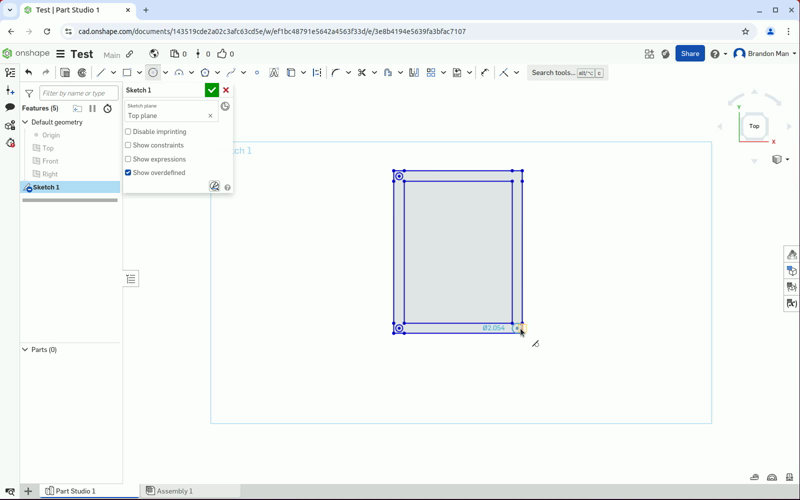
key(c)
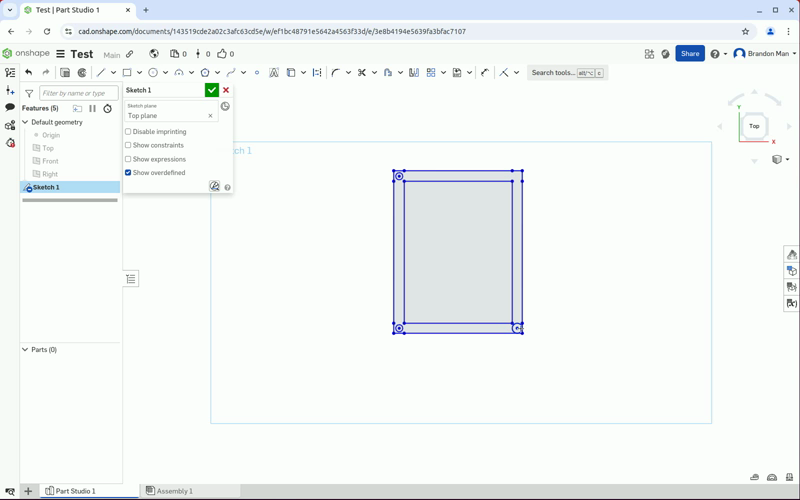
key_down(shift)
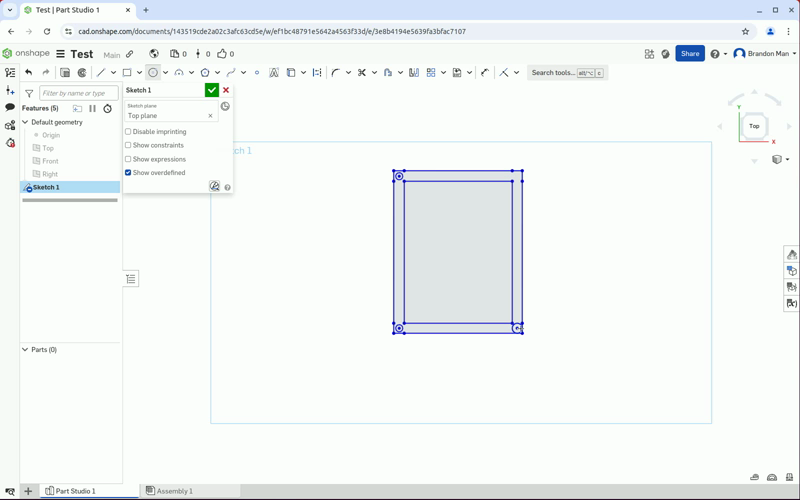
mouse_move(517, 176)
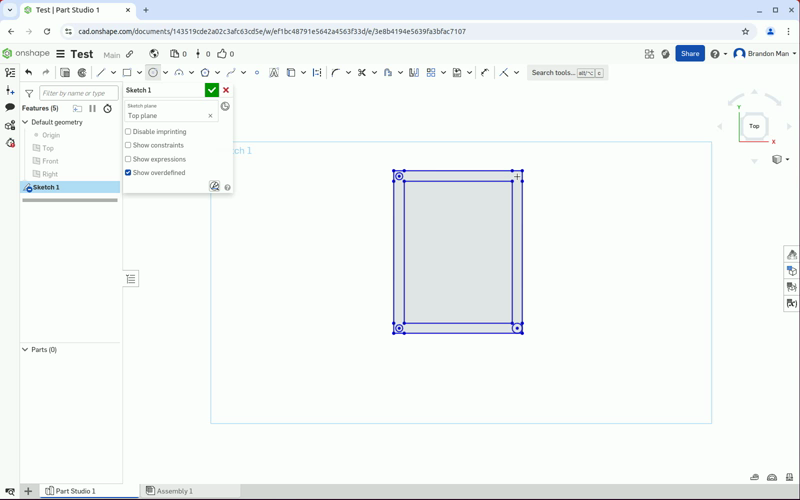
click(517, 176)
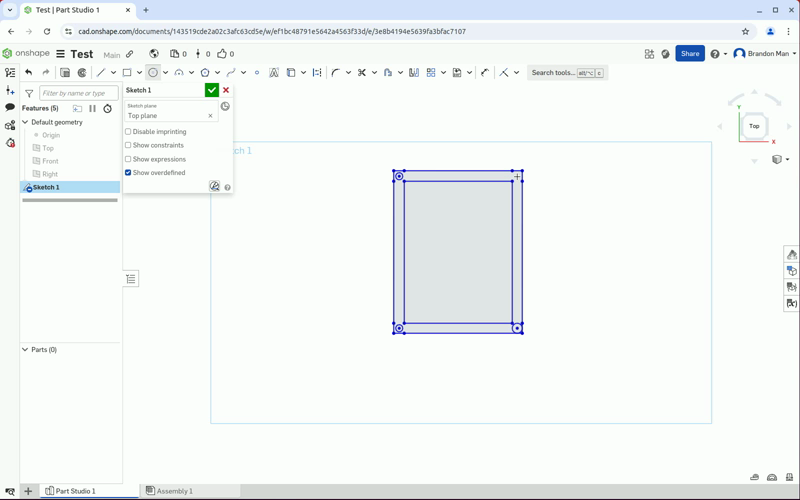
key_up(shift)
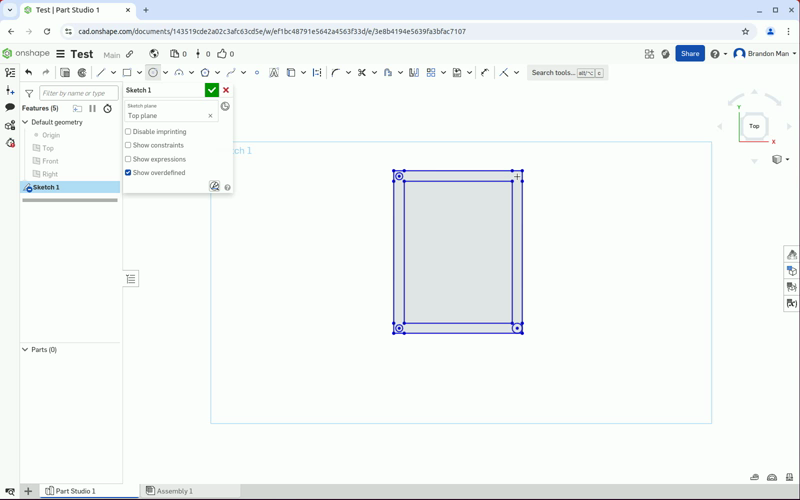
mouse_move(520, 176)
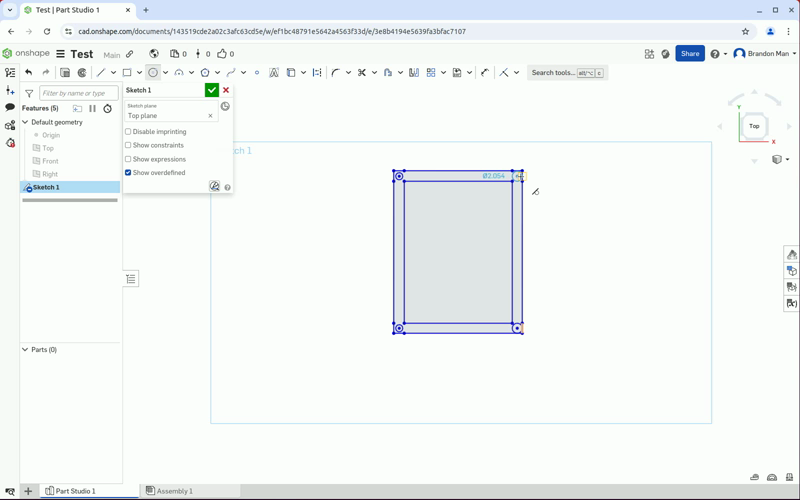
click(520, 176)
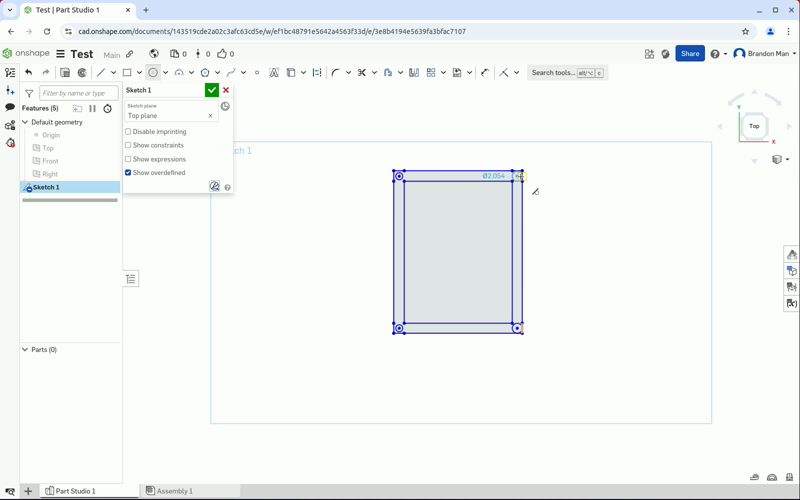
key(esc)
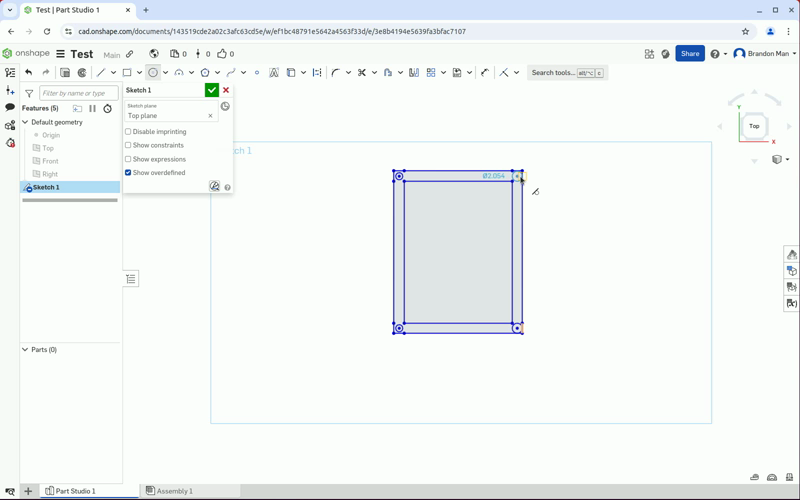
mouse_move(480, 175)
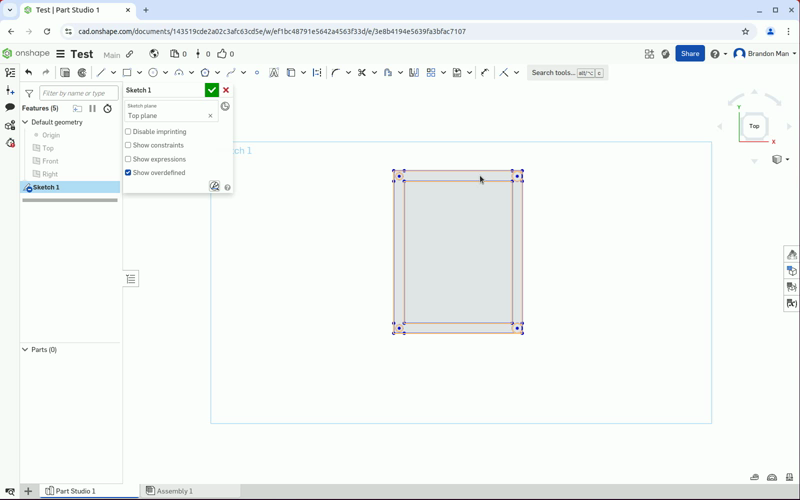
click(480, 175)
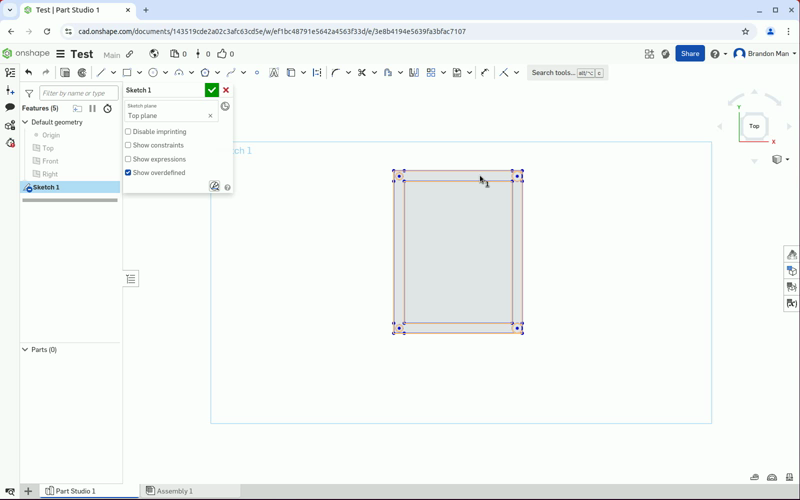
mouse_move(73, 352)
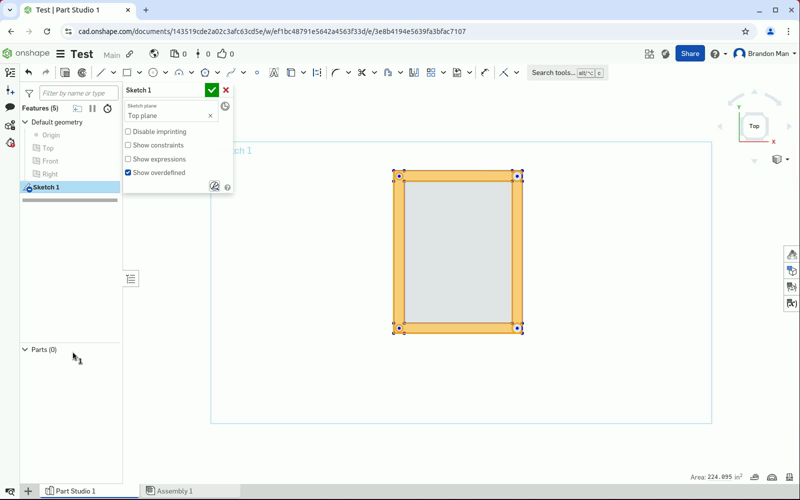
key(shift+y)
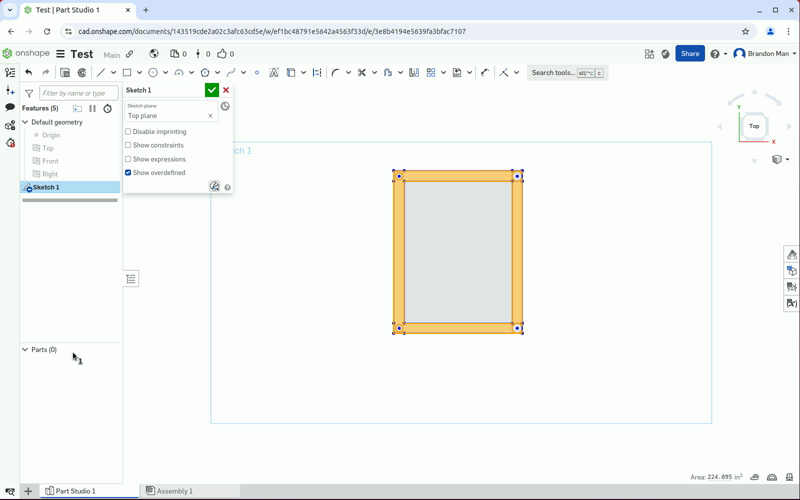
key(shift+e)
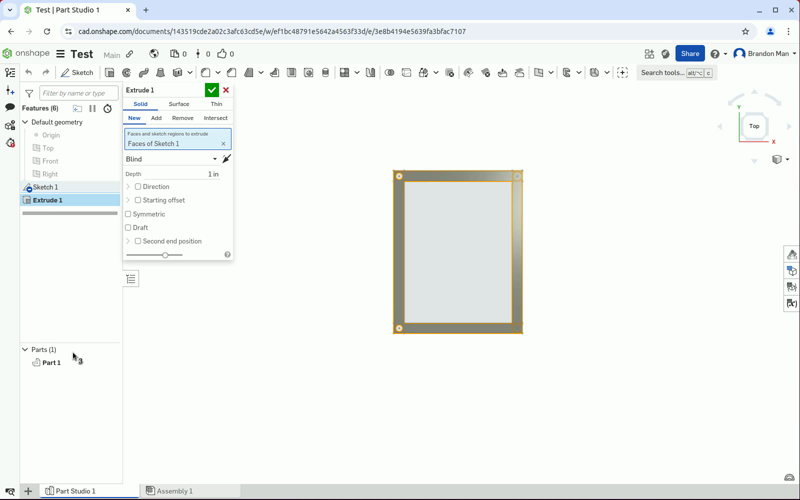
mouse_move(143, 106)
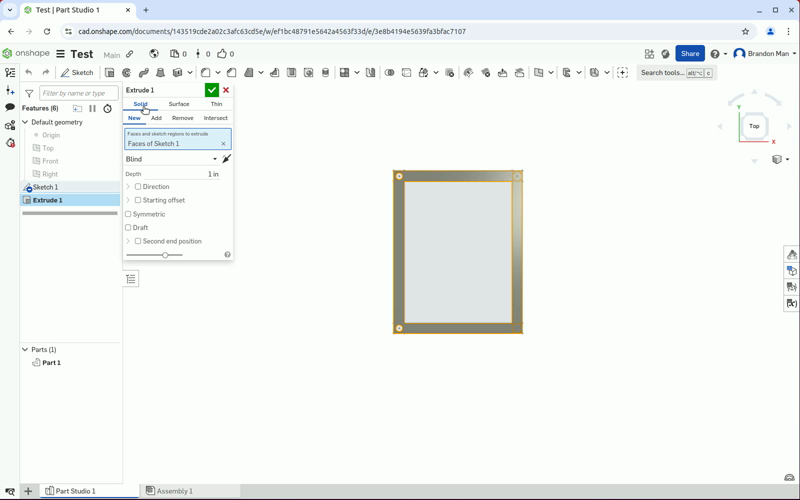
click(143, 106)
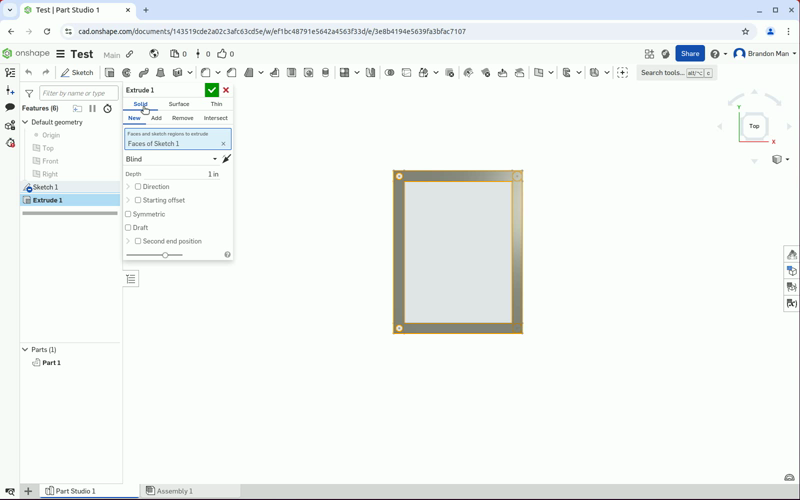
mouse_move(137, 120)
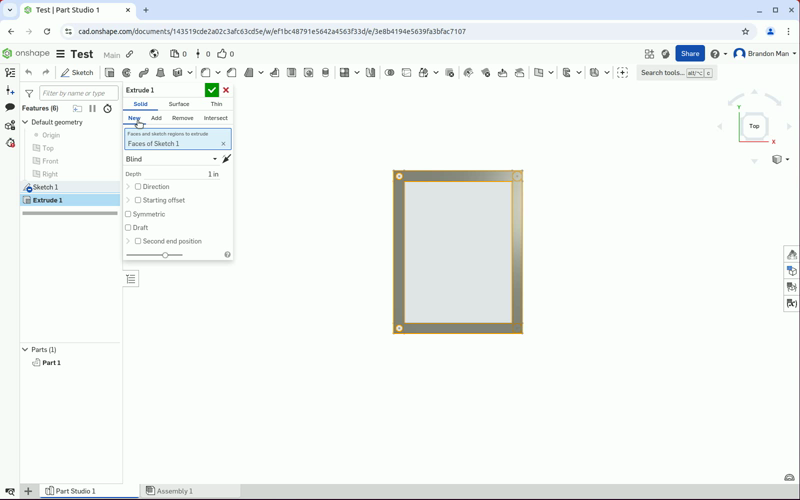
click(137, 120)
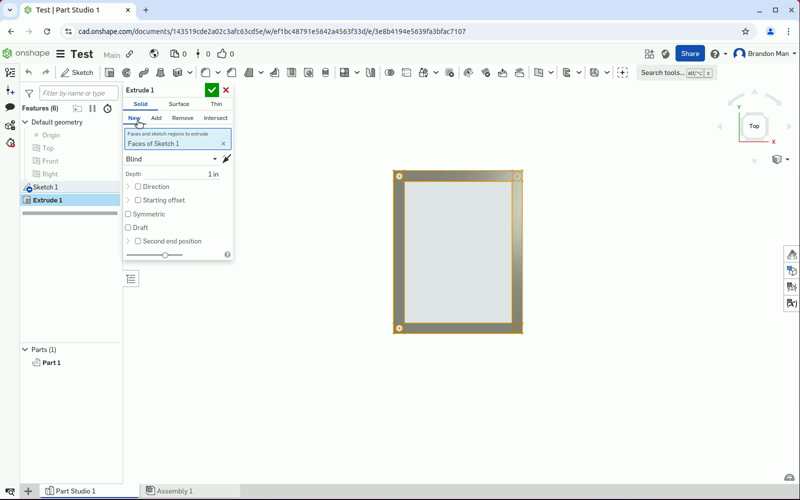
key(tab, 4)
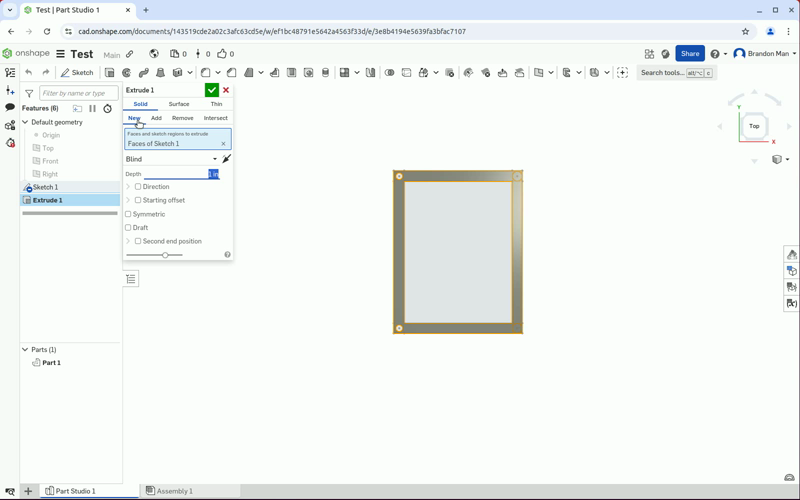
text(1.685)
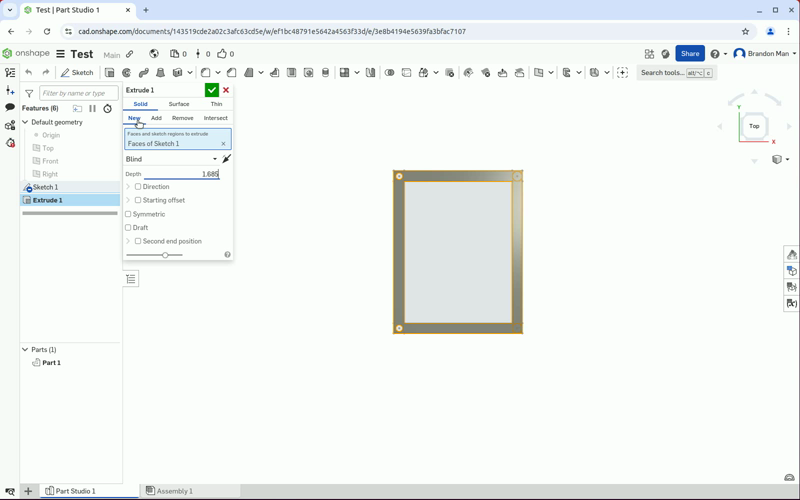
key(enter)
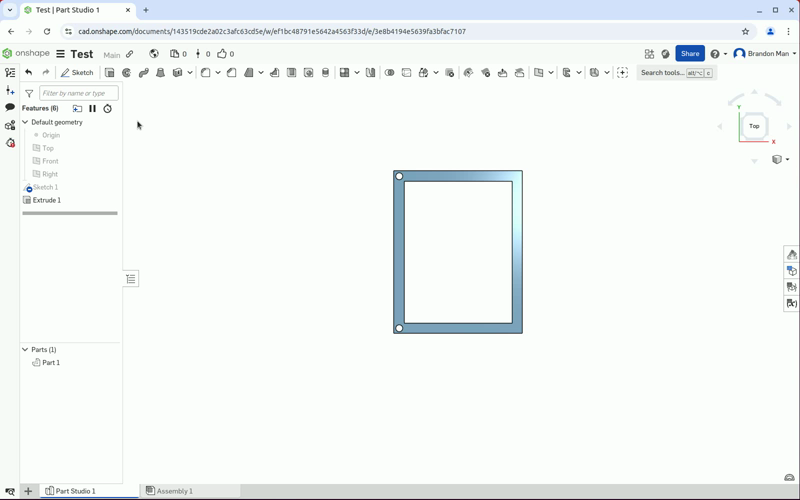
key(shift+h)
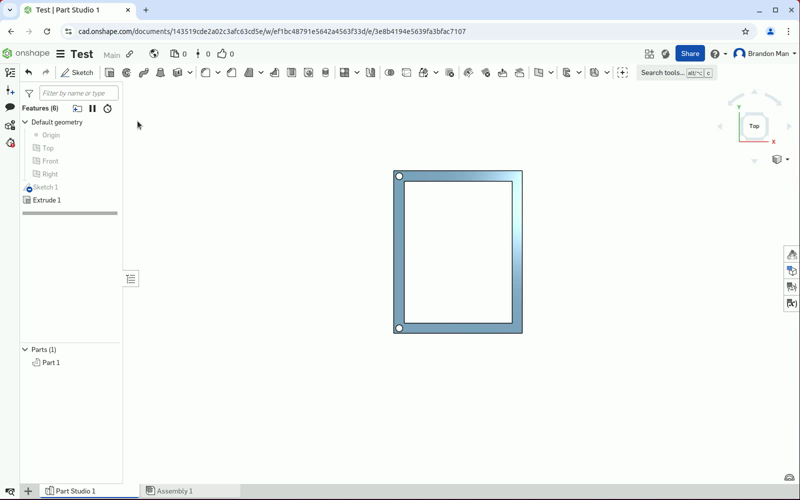
key(shift+h)
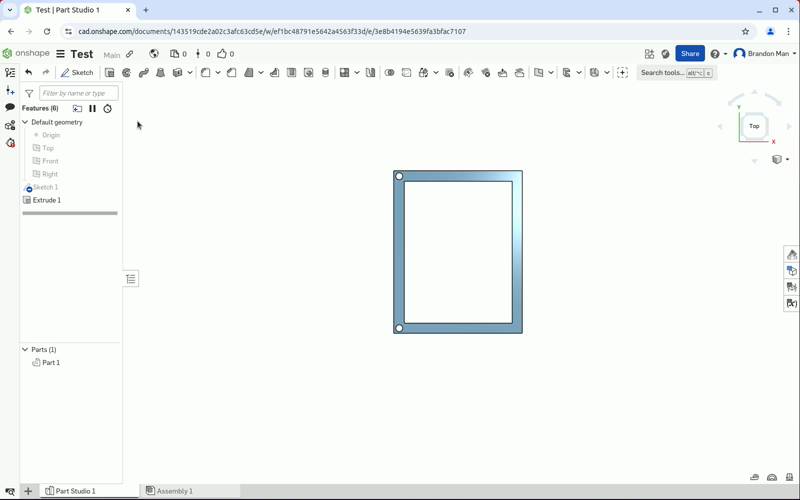
mouse_move(73, 189)
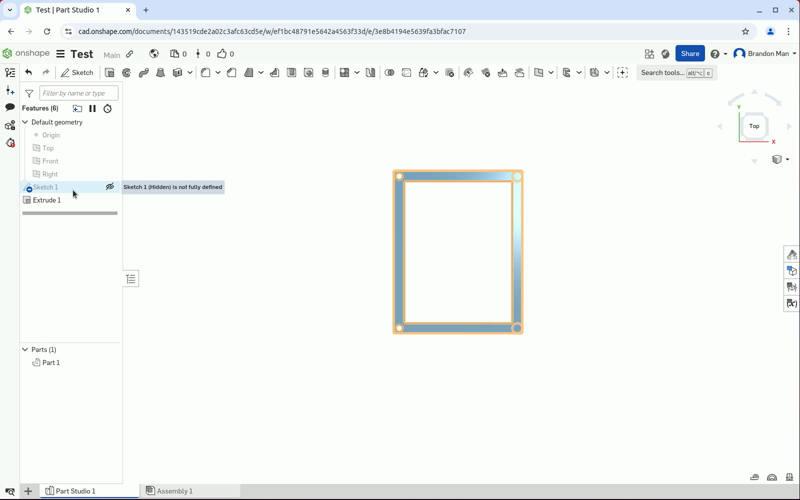
click(73, 189)
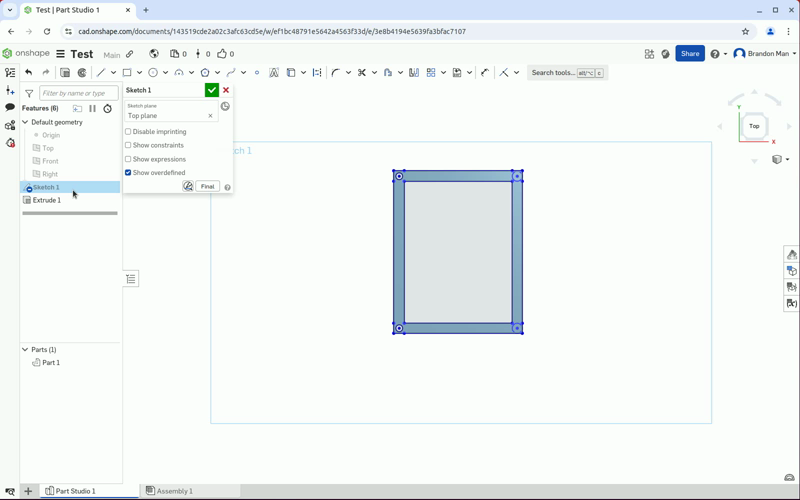
mouse_move(229, 92)
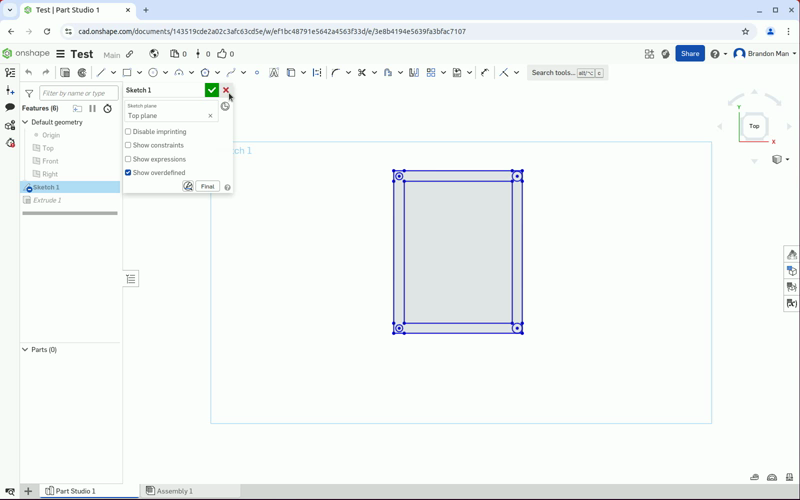
click(229, 92)
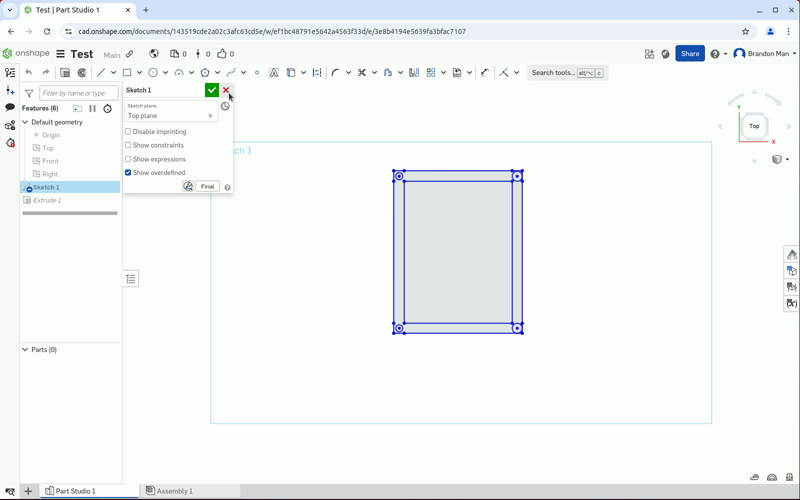
key(shift+s)
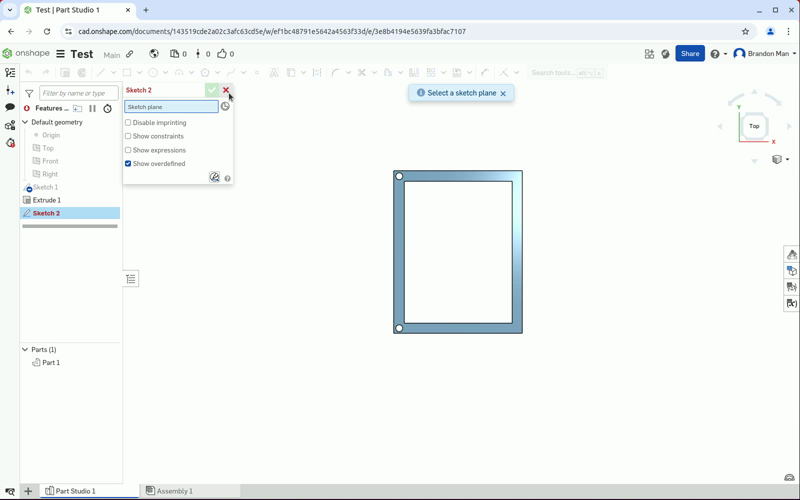
mouse_move(73, 150)
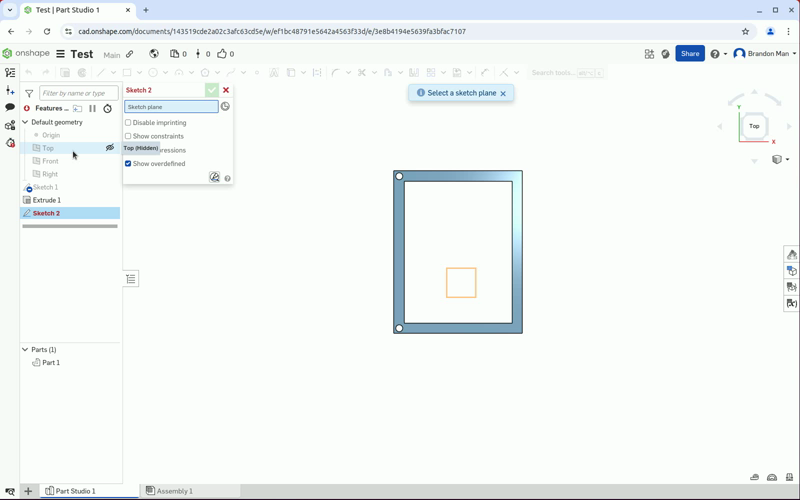
click(73, 150)
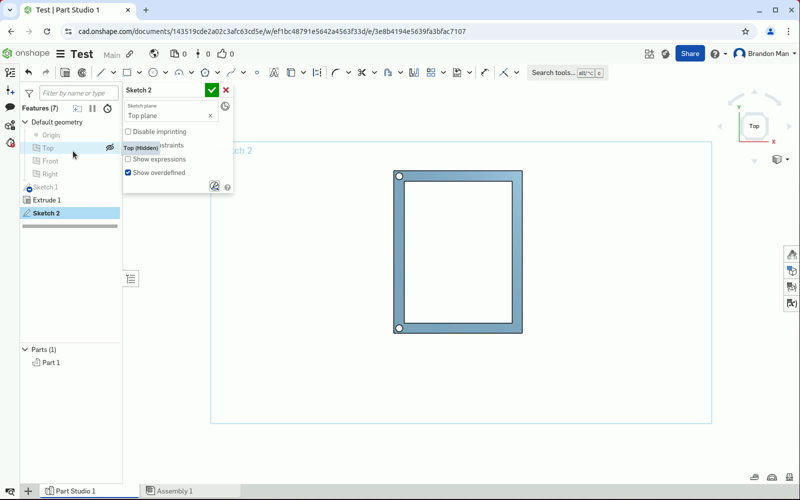
mouse_move(73, 352)
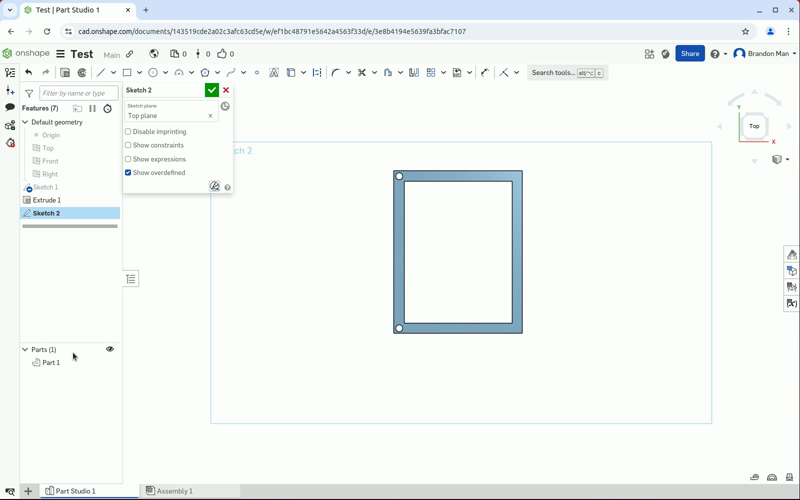
key(y)
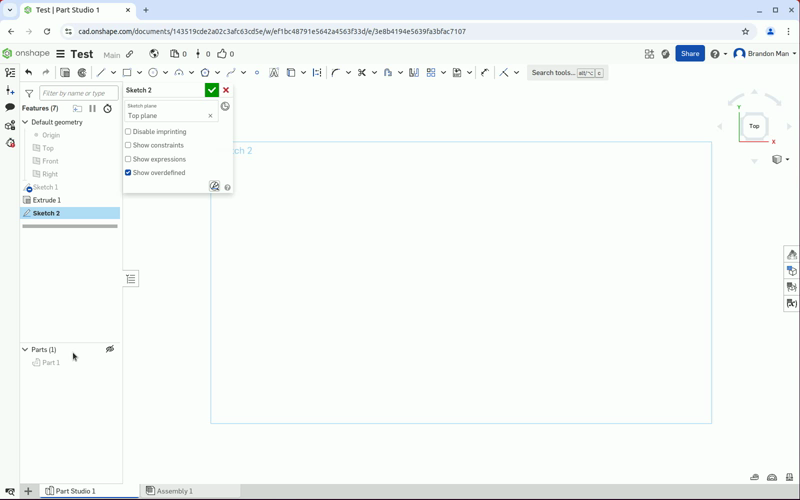
key(l)
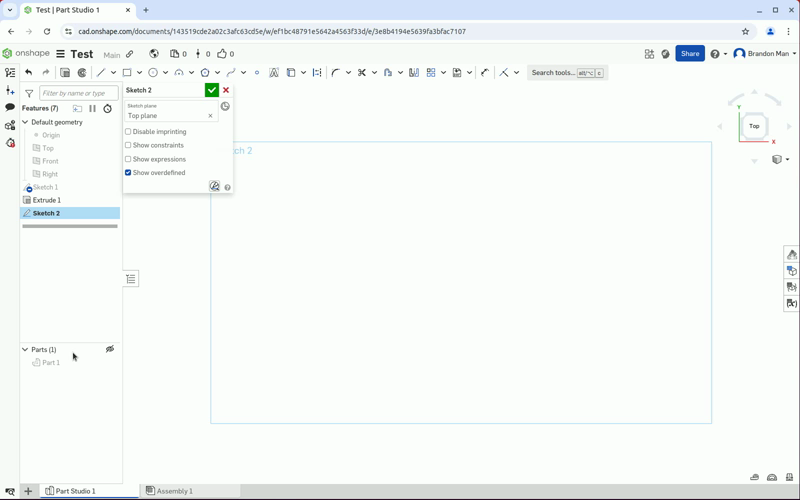
key_down(shift)
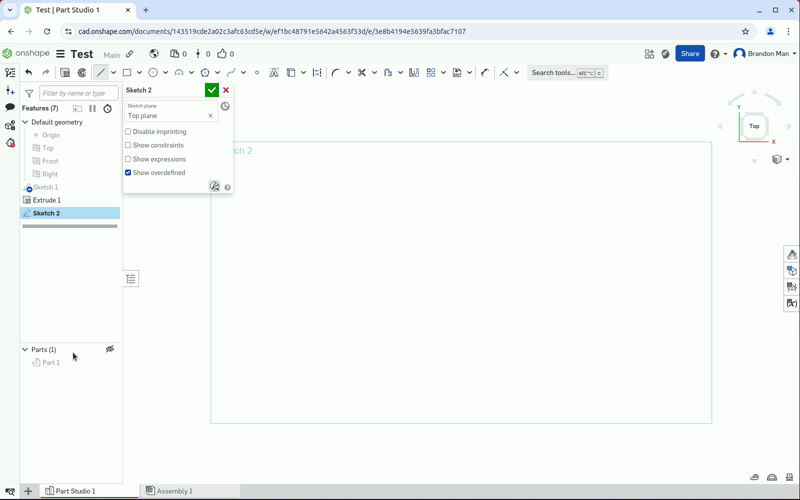
mouse_move(403, 322)
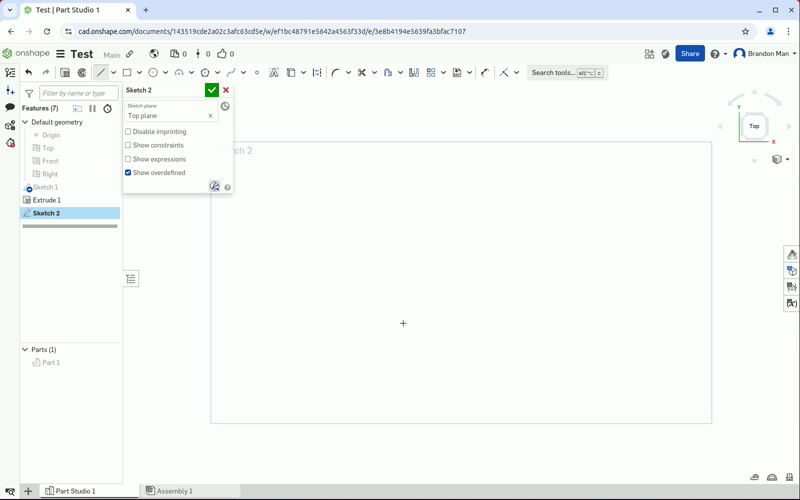
click(403, 322)
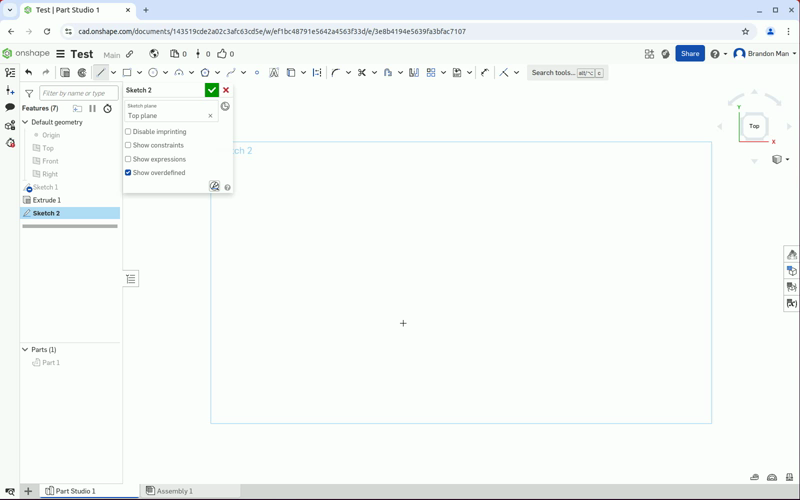
key_up(shift)
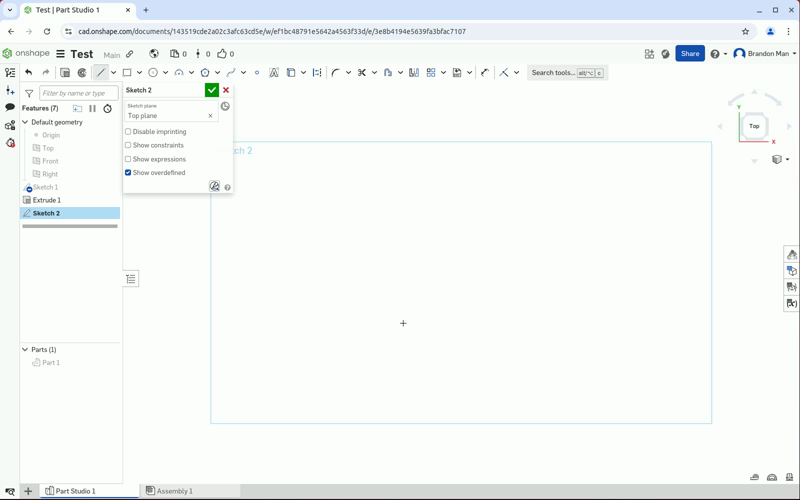
key_down(shift)
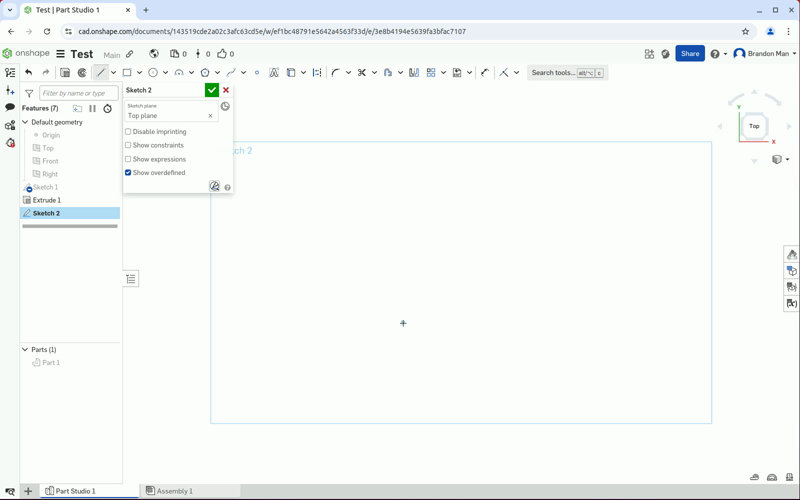
mouse_move(512, 322)
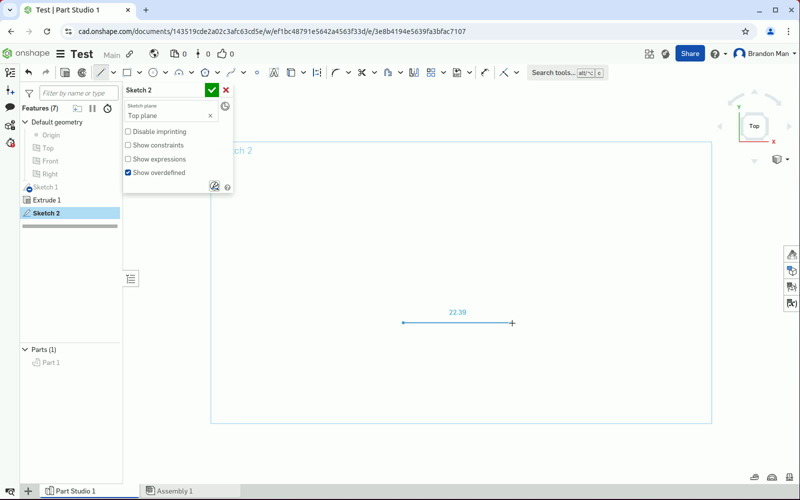
click(512, 322)
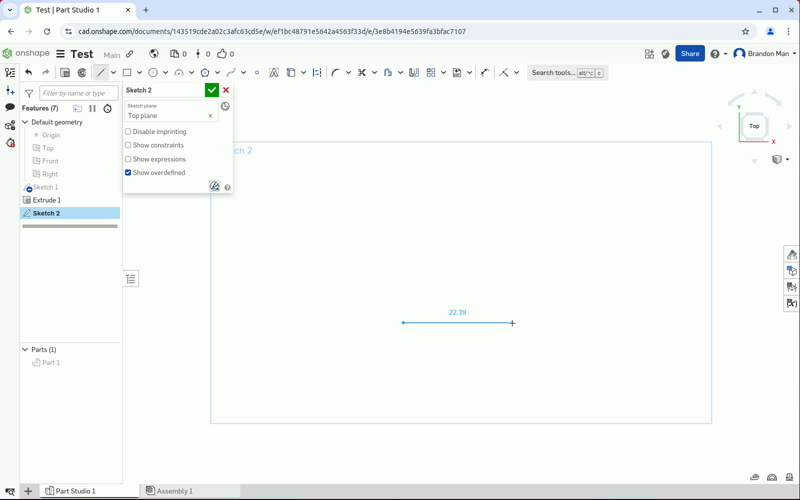
key_up(shift)
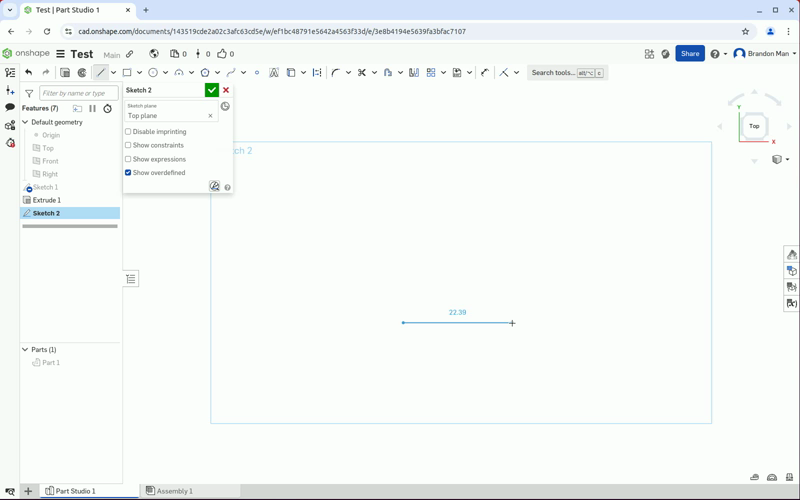
key_down(shift)
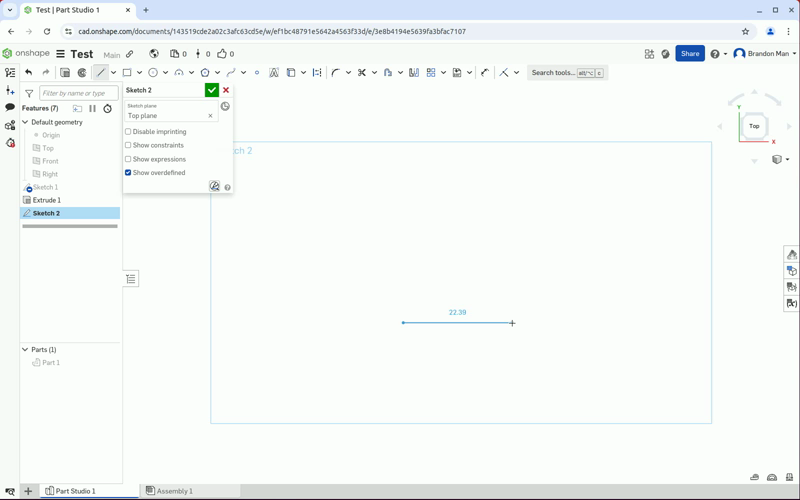
mouse_move(512, 181)
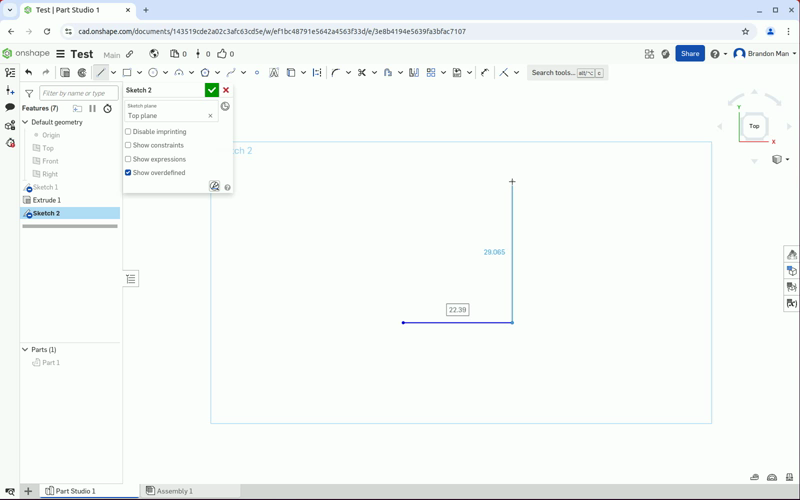
click(512, 181)
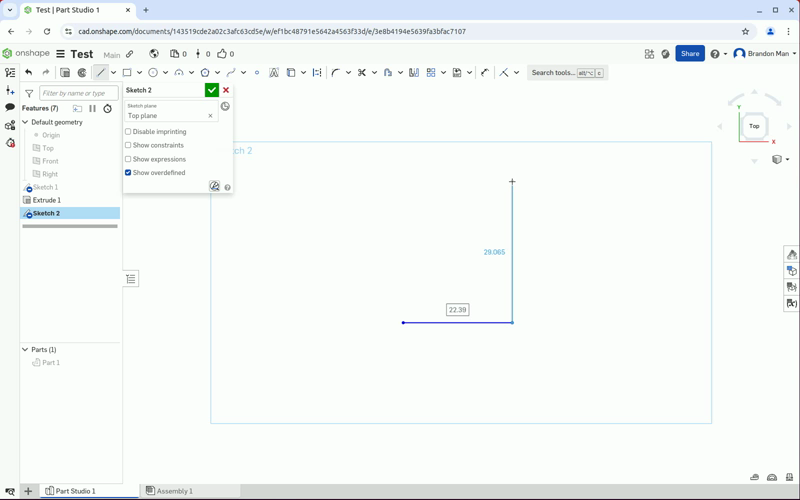
key_up(shift)
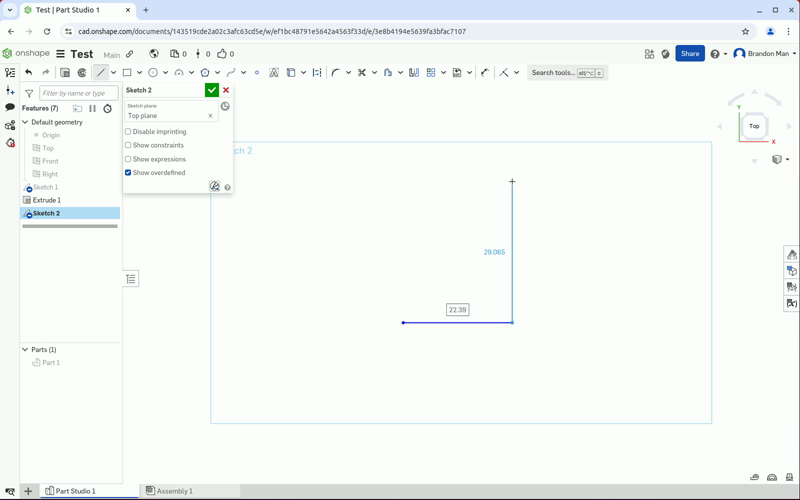
key_down(shift)
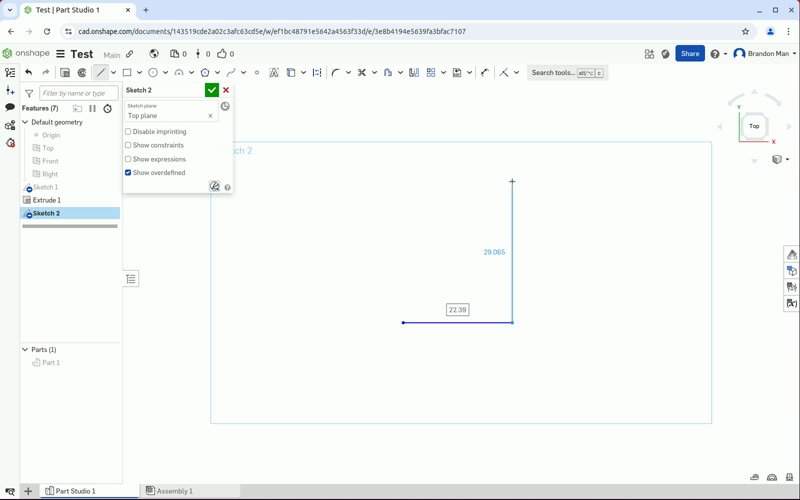
mouse_move(403, 181)
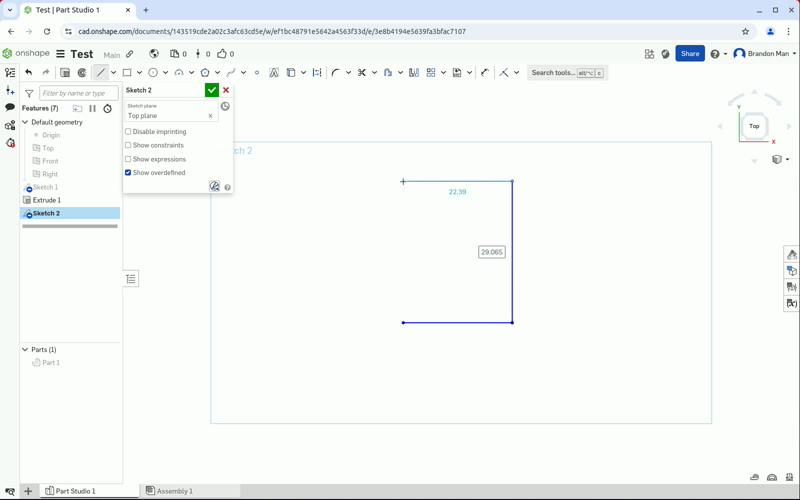
click(403, 181)
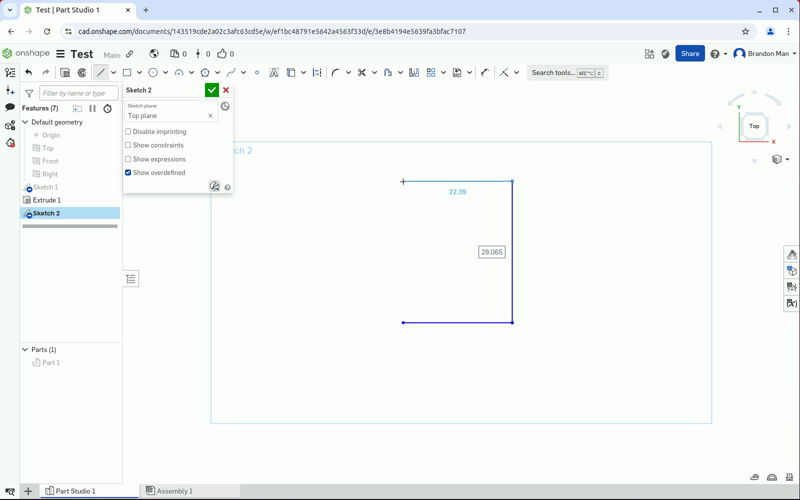
key_up(shift)
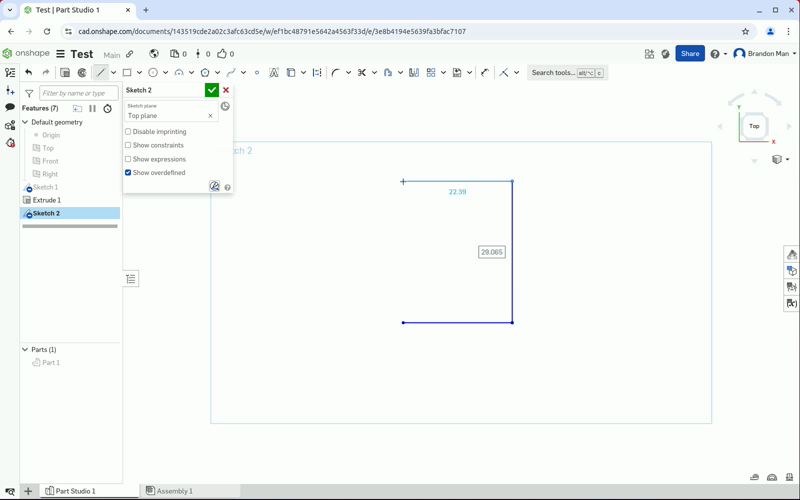
key_down(shift)
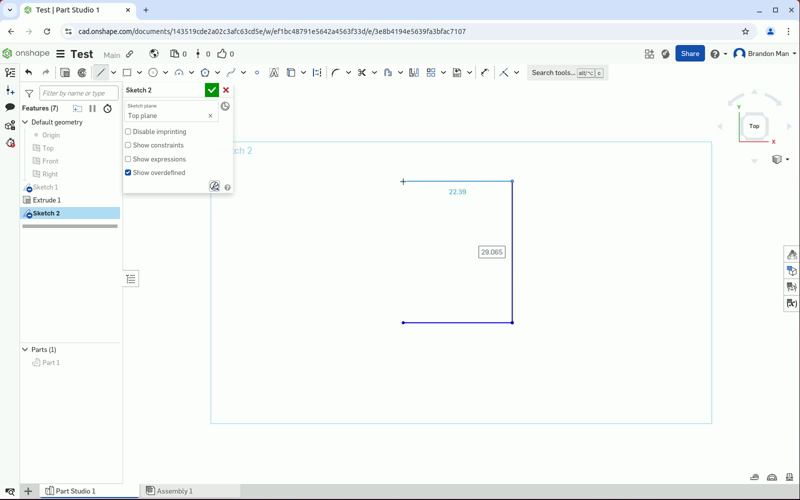
mouse_move(403, 322)
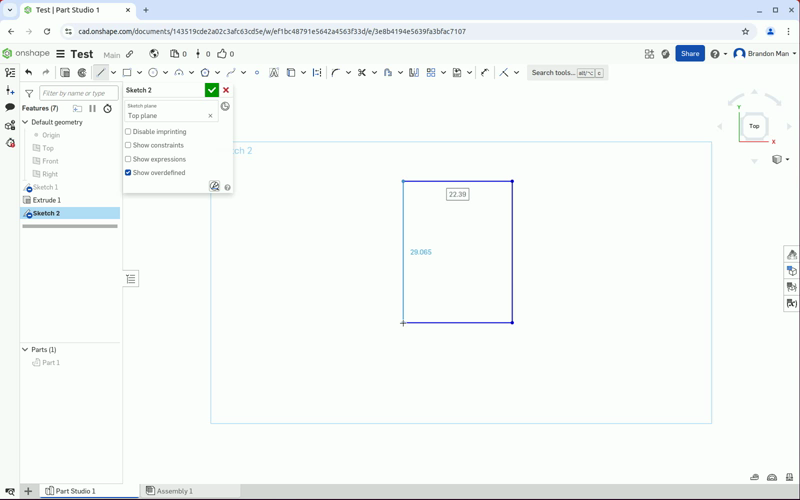
key_up(shift)
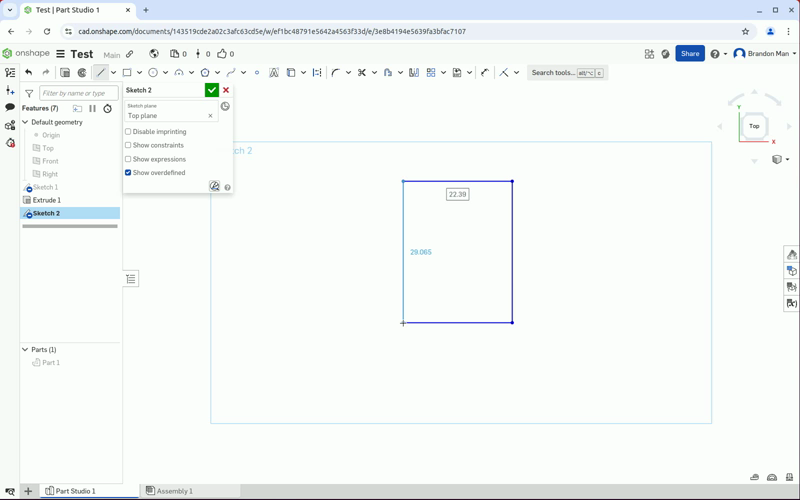
click(403, 322)
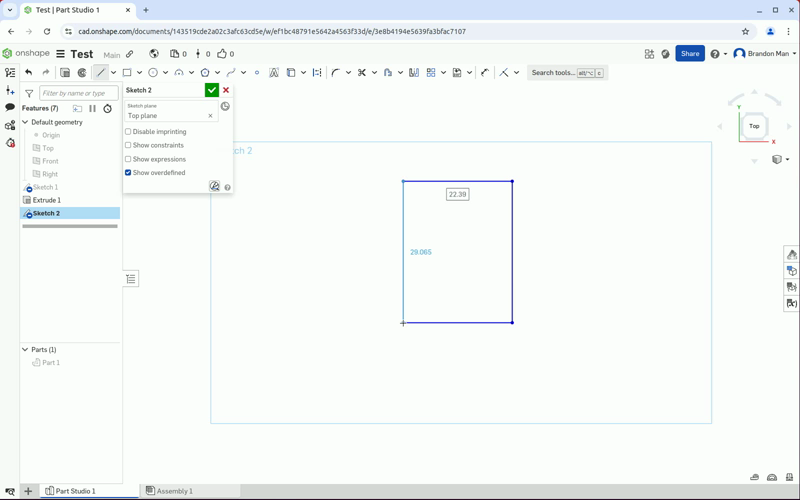
key(esc)
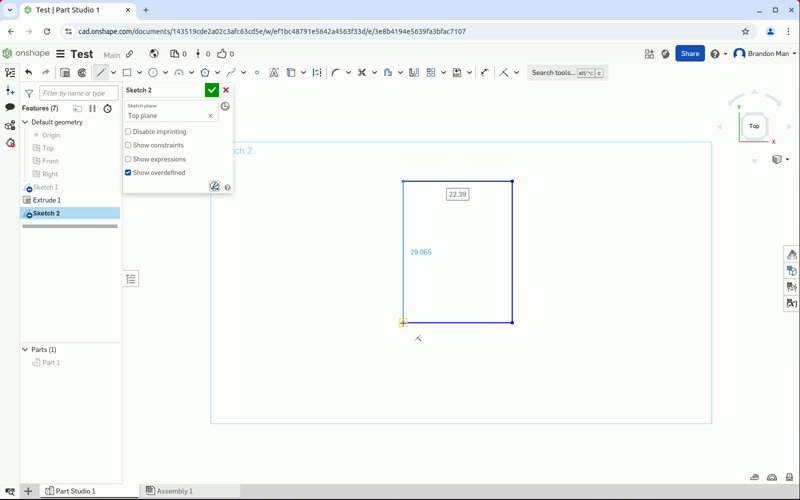
mouse_move(475, 252)
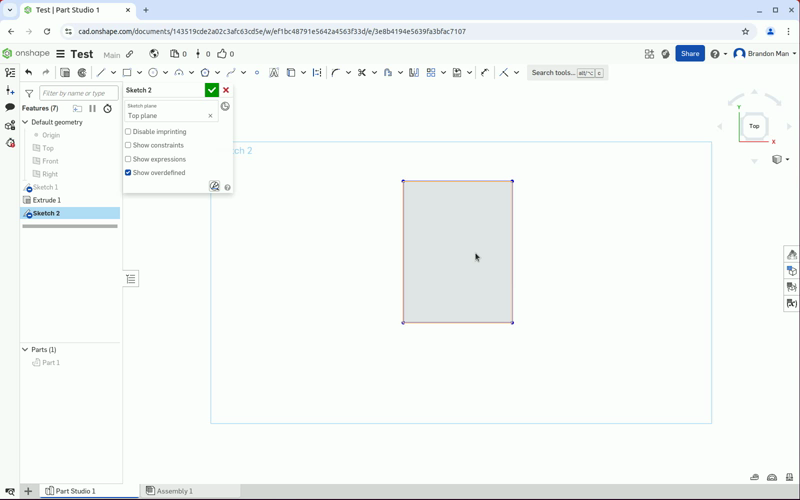
click(475, 252)
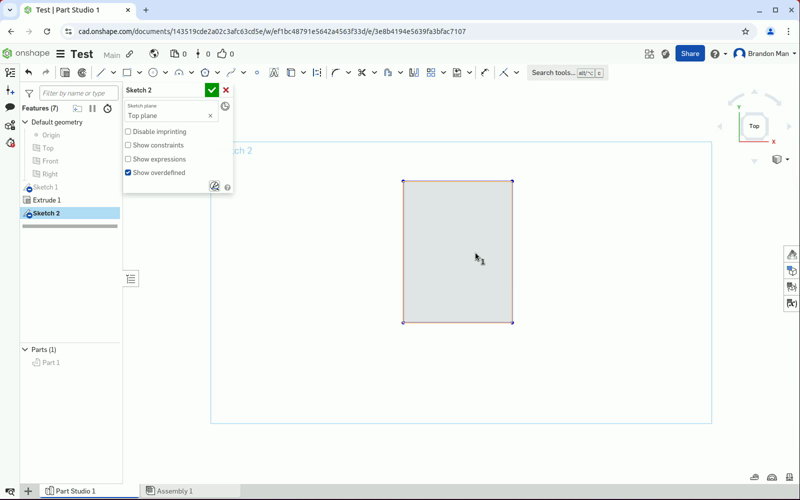
mouse_move(73, 352)
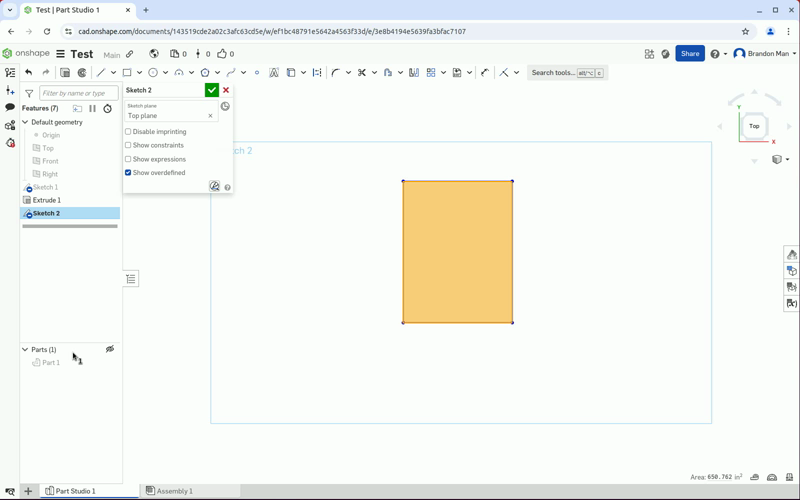
key(shift+y)
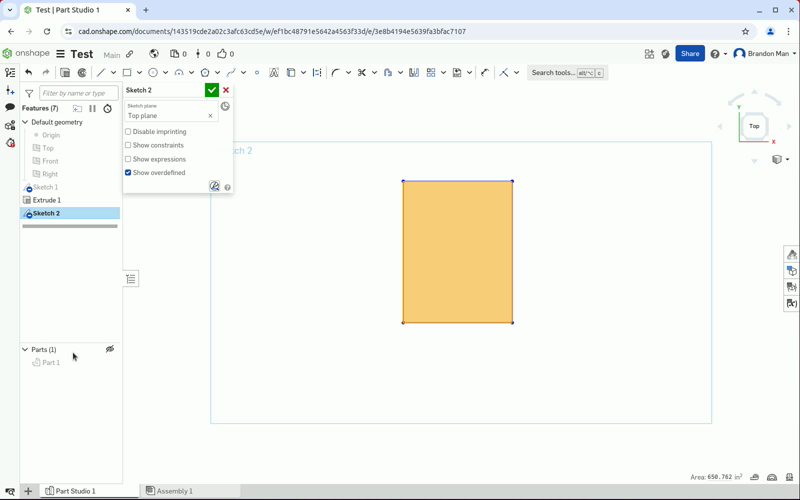
key(shift+e)
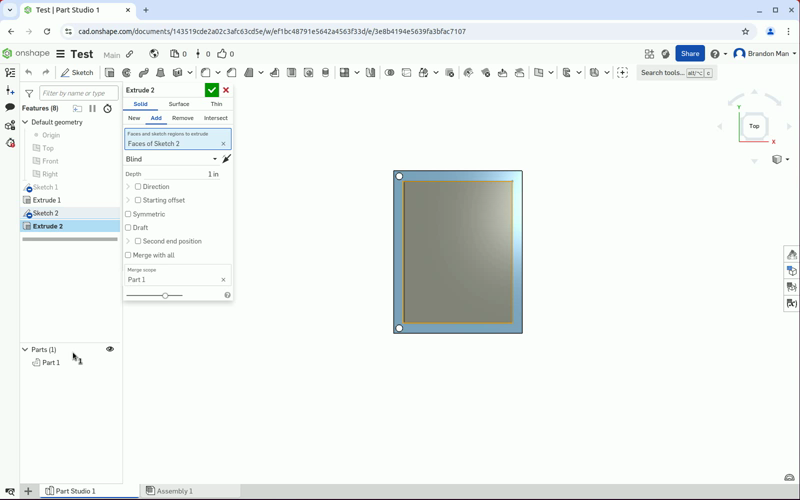
mouse_move(143, 106)
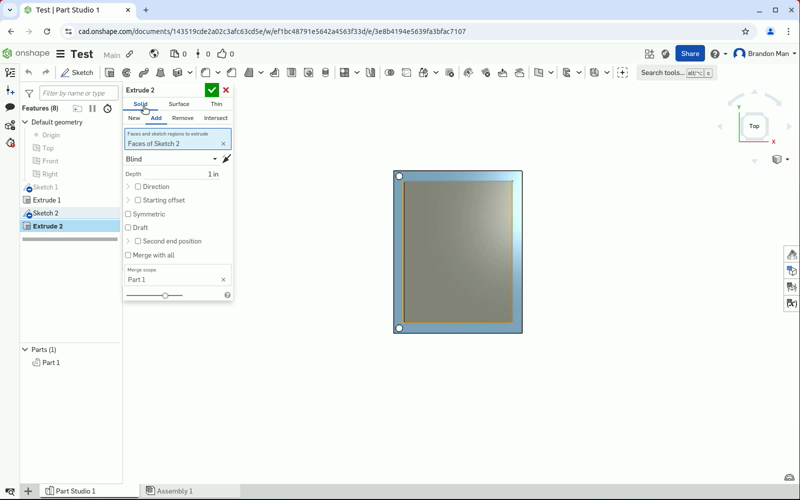
click(143, 106)
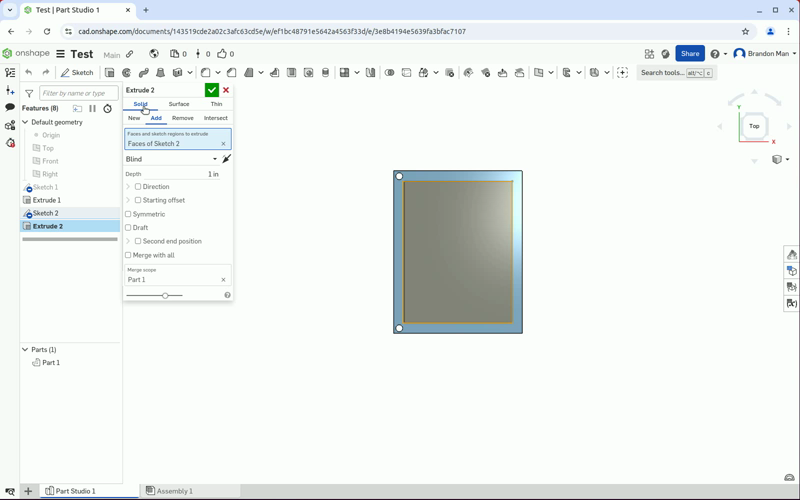
mouse_move(137, 120)
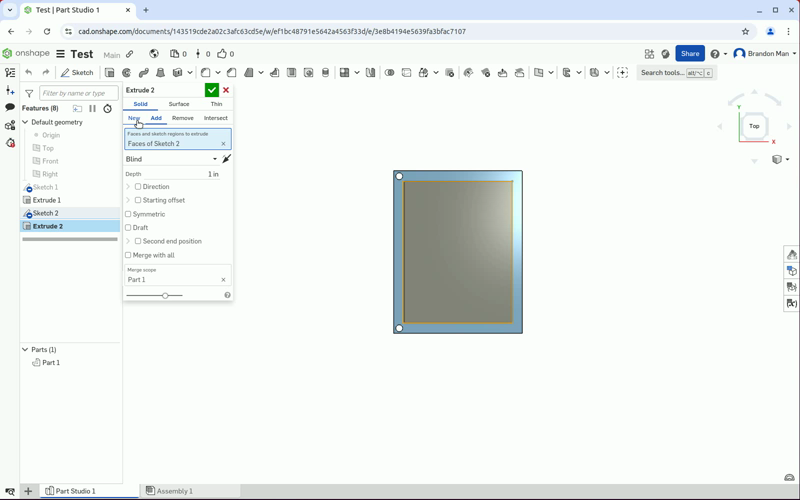
click(137, 120)
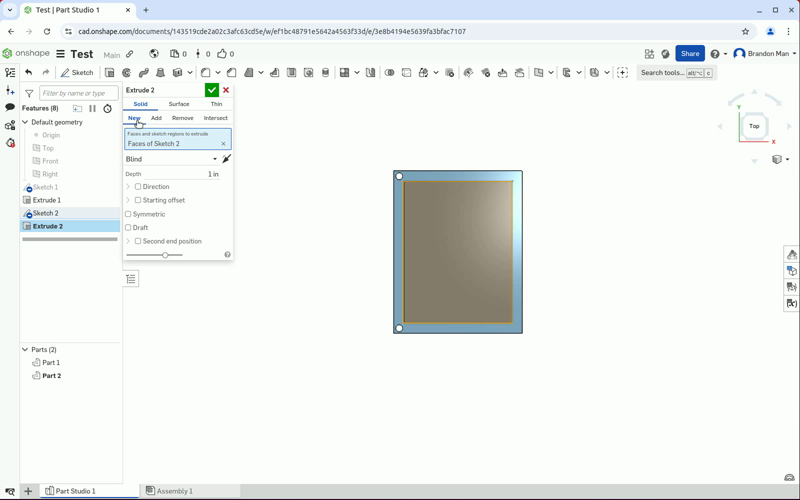
key(tab, 4)
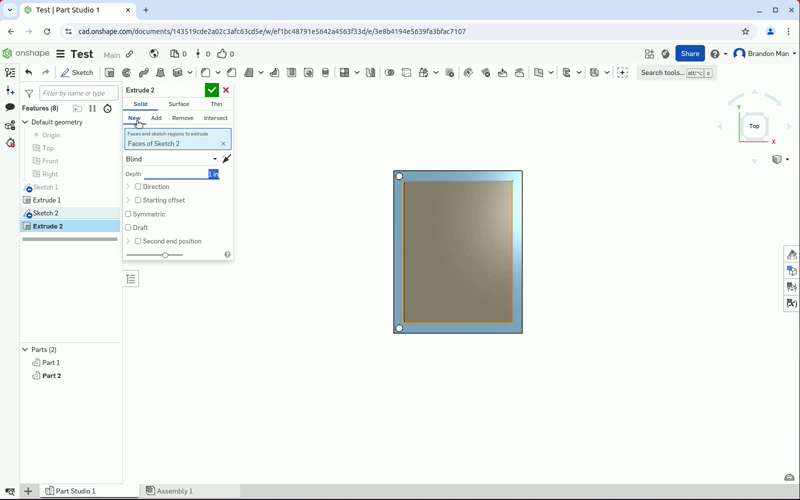
text(1.685)
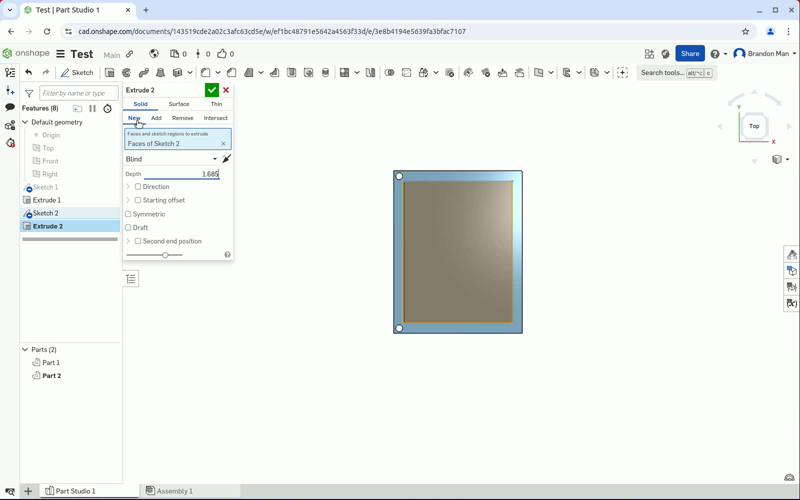
key(enter)
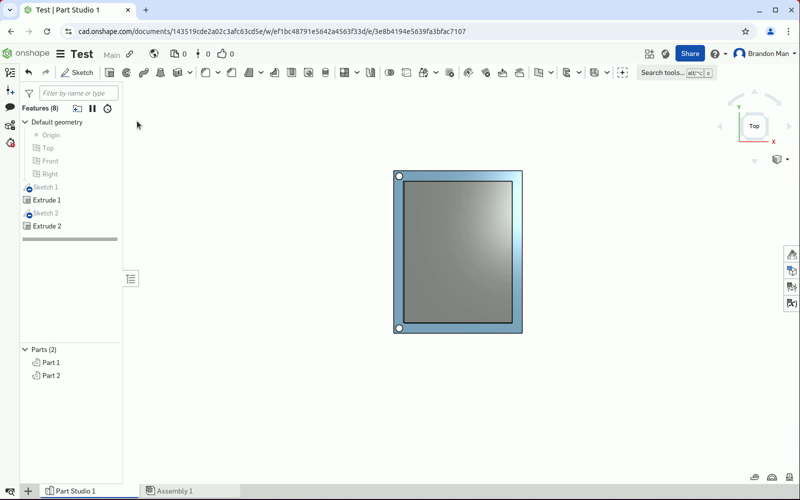
key(shift+h)
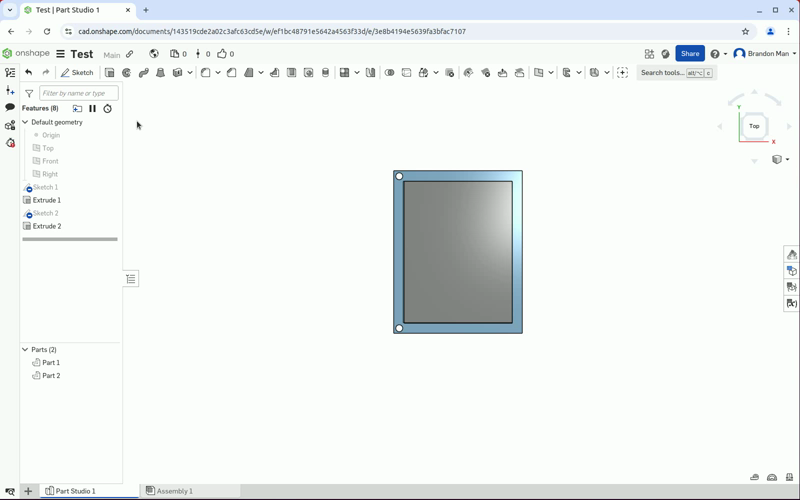
key(shift+h)
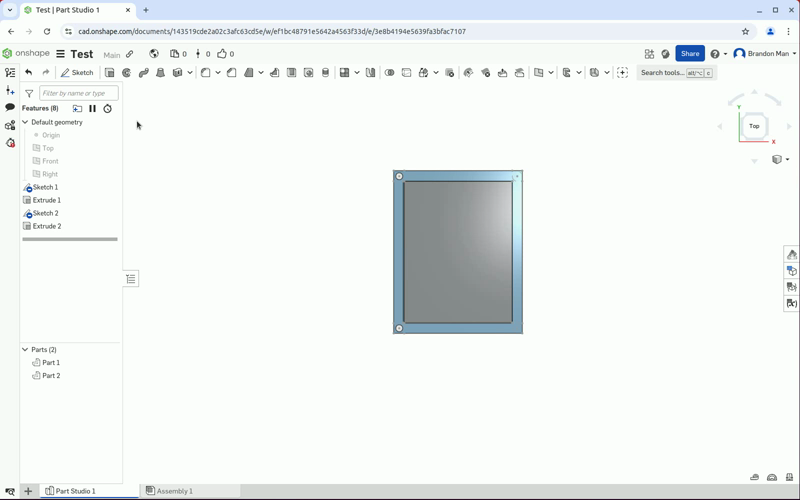
key(shift+7)
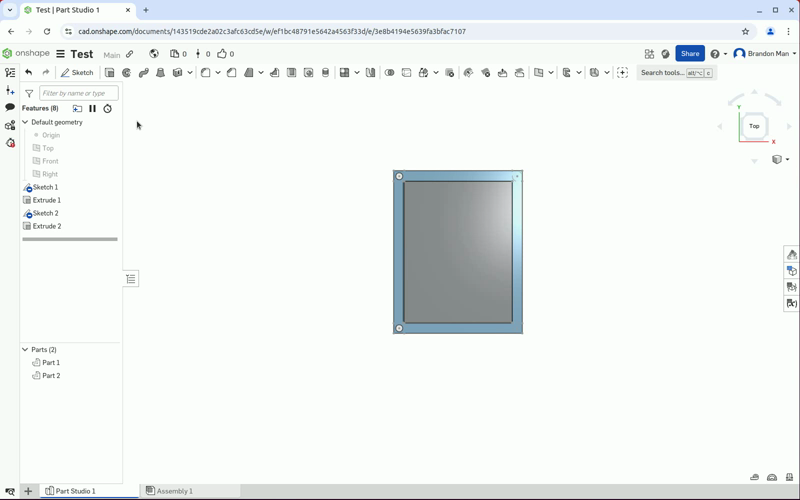
key(up, 3)
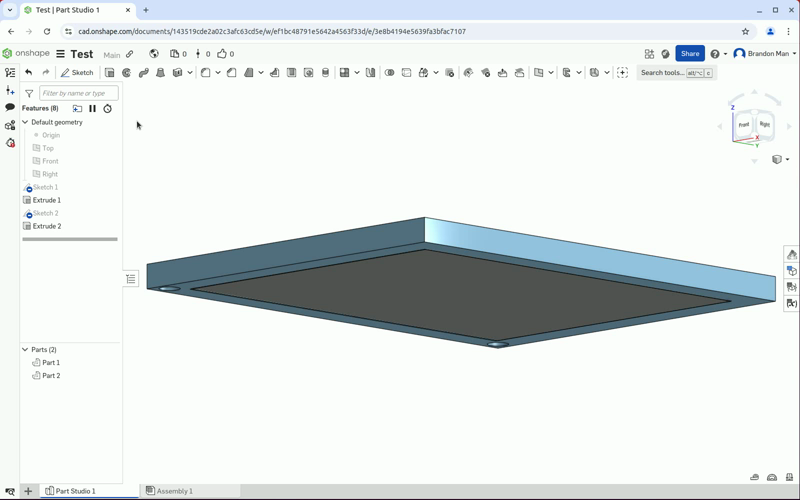
key(left, 3)
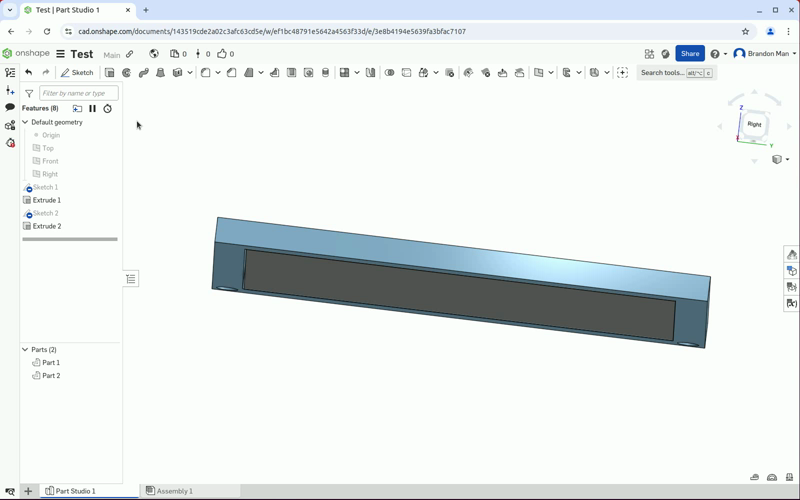
key(right, 3)
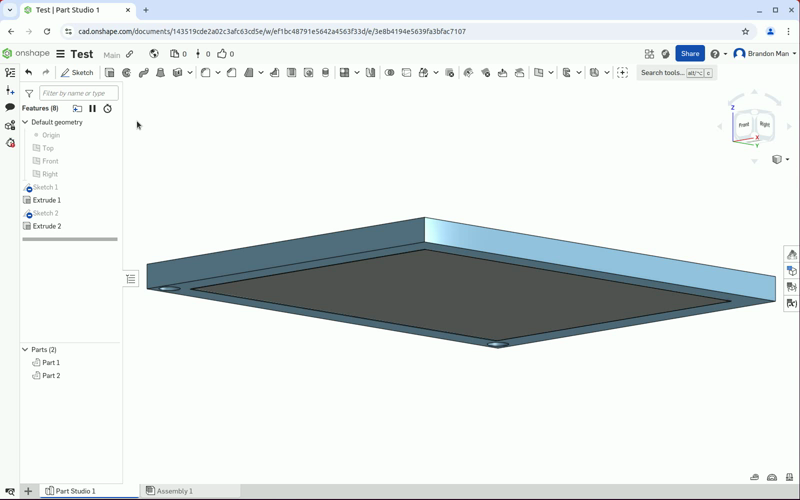
key(down, 3)
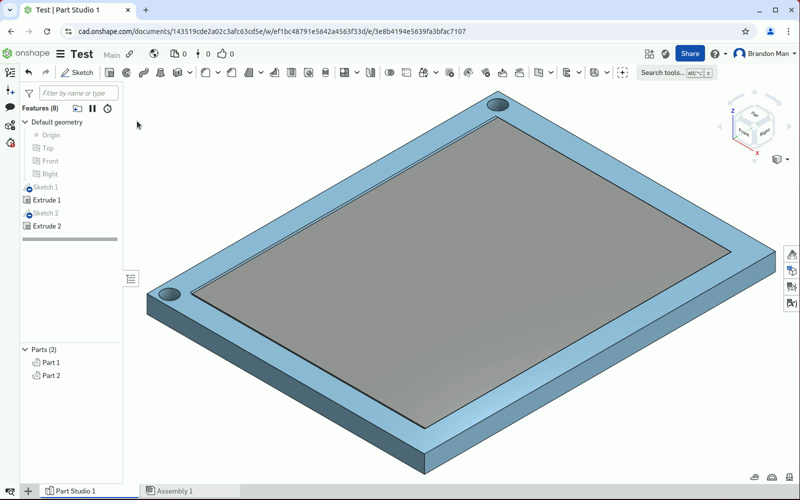
mouse_move(73, 189)
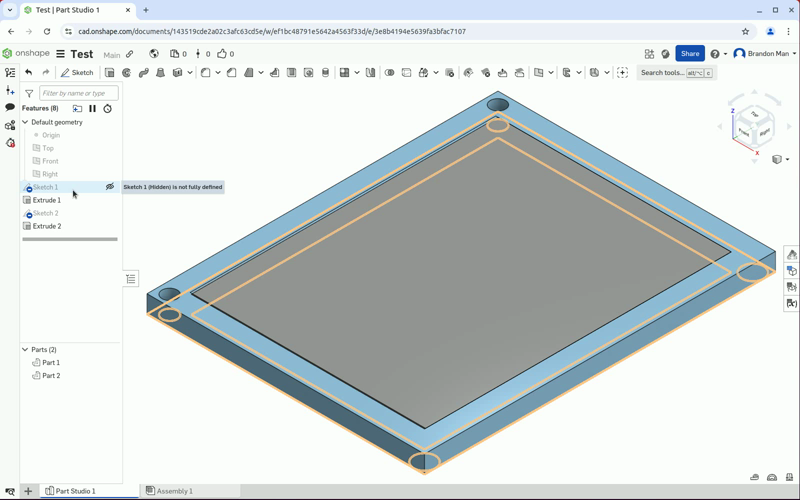
click(73, 189)